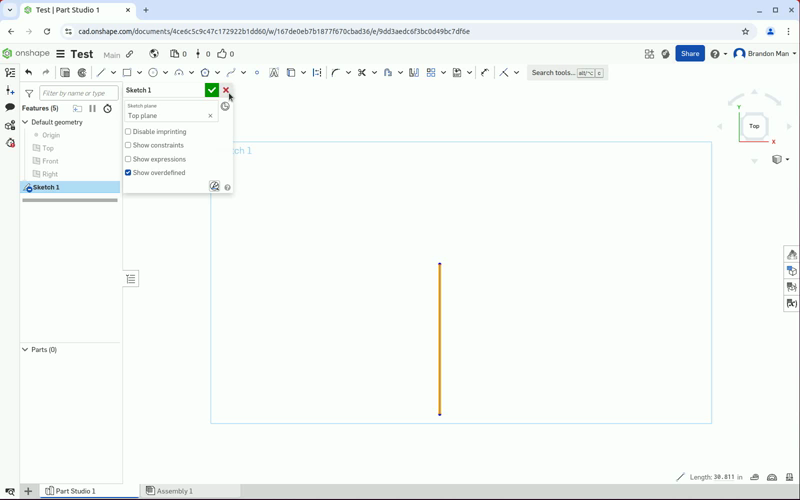
key(shift+h)
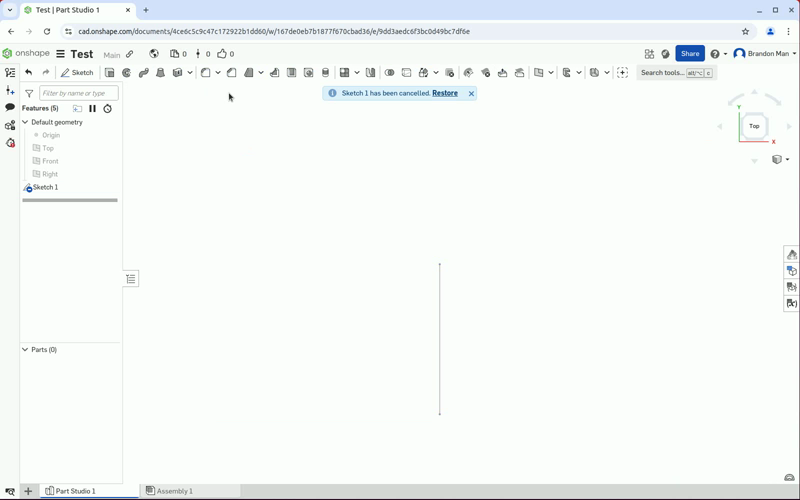
key(shift+s)
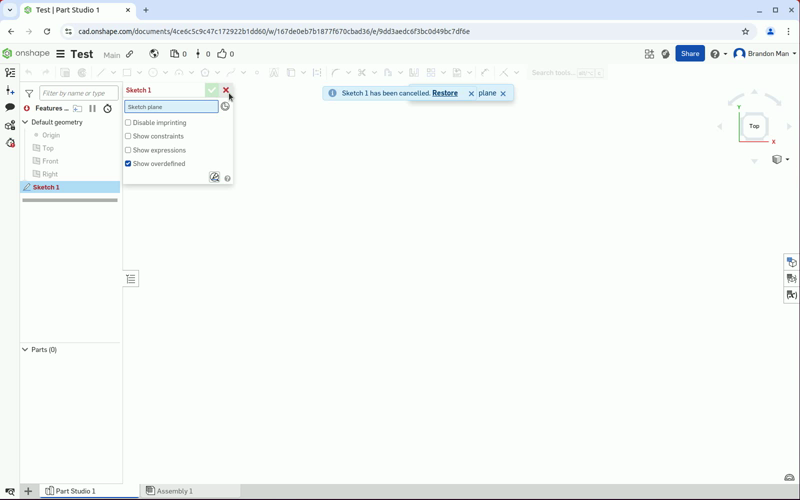
mouse_move(73, 150)
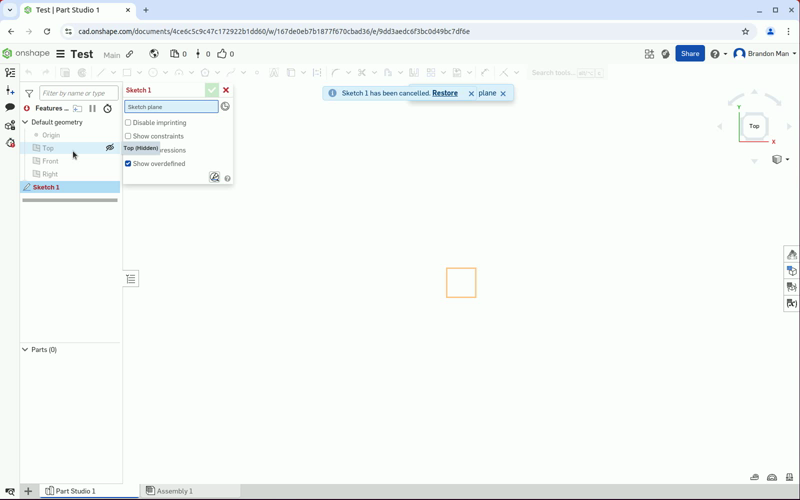
click(73, 150)
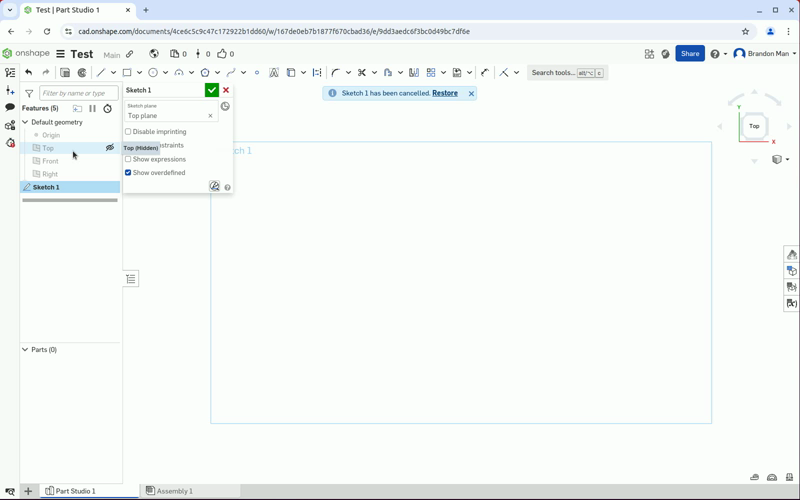
mouse_move(73, 352)
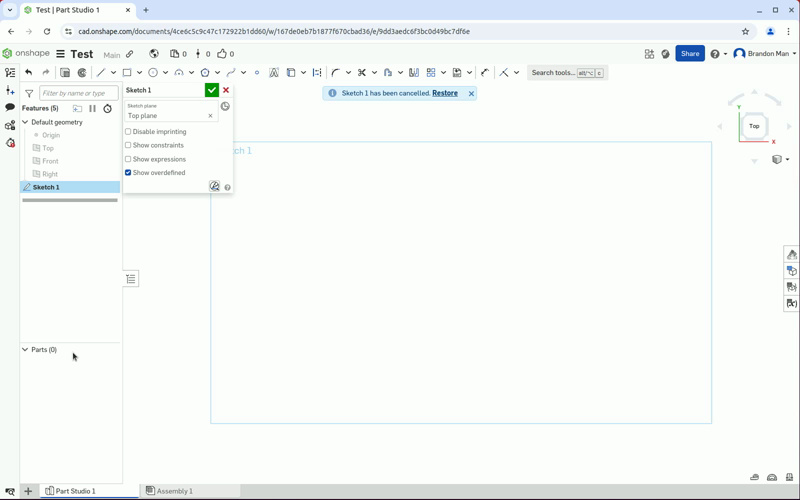
key(y)
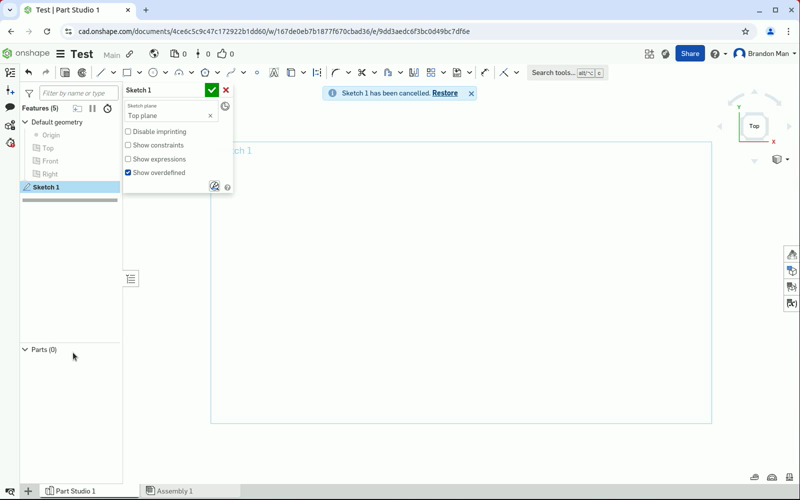
key(l)
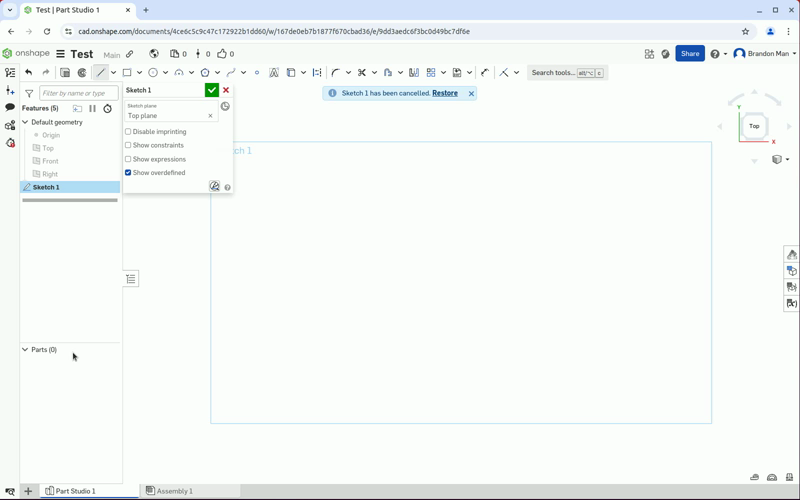
key_down(shift)
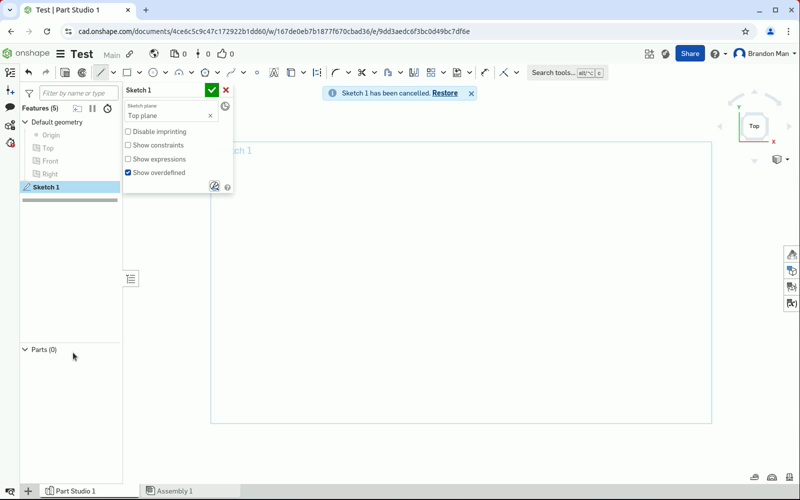
mouse_move(393, 349)
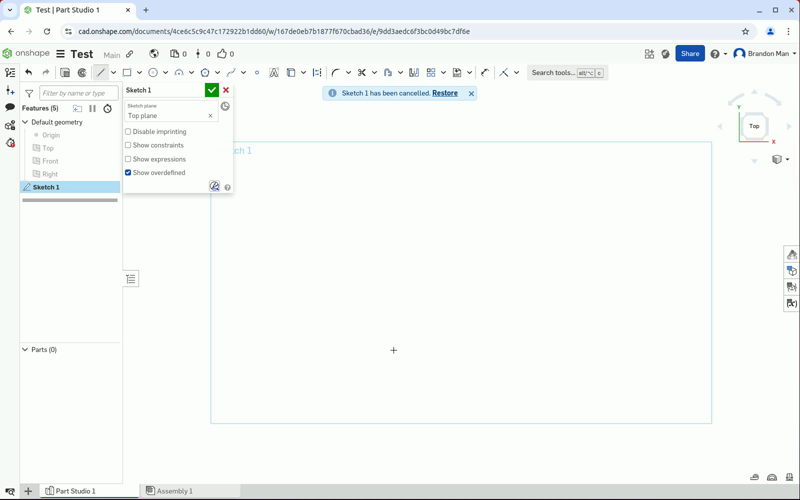
click(393, 349)
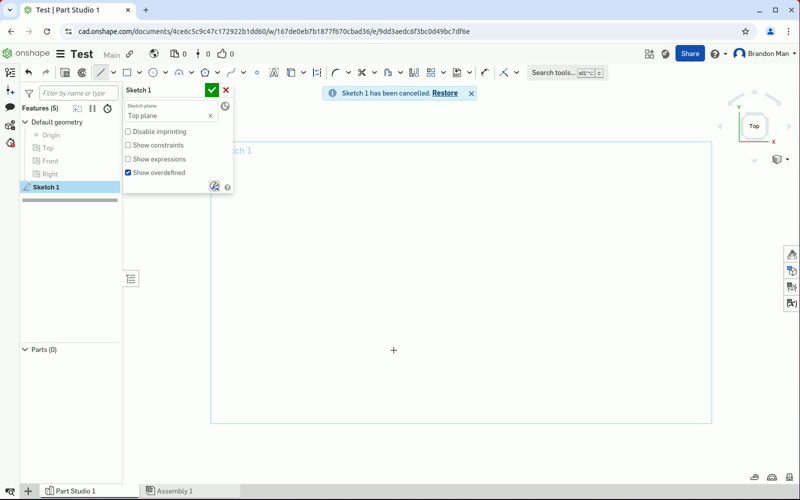
key_up(shift)
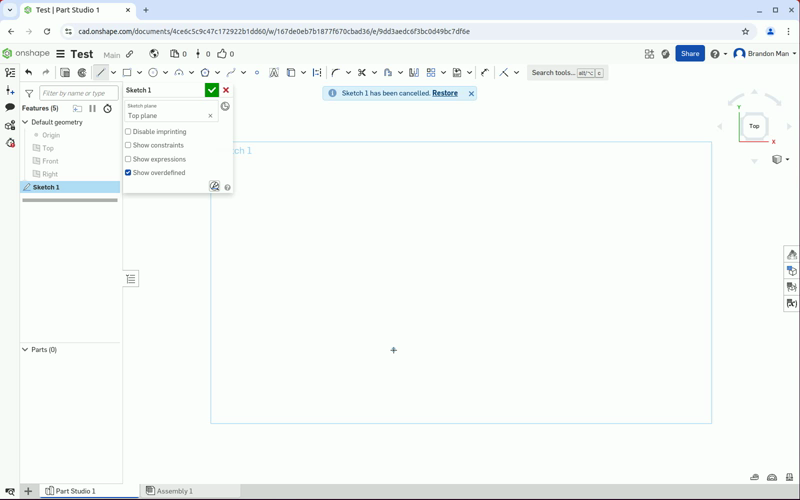
key_down(shift)
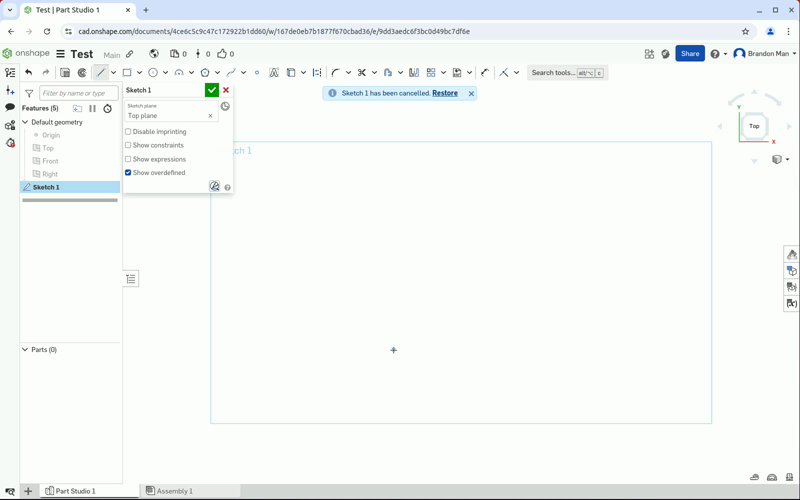
mouse_move(527, 349)
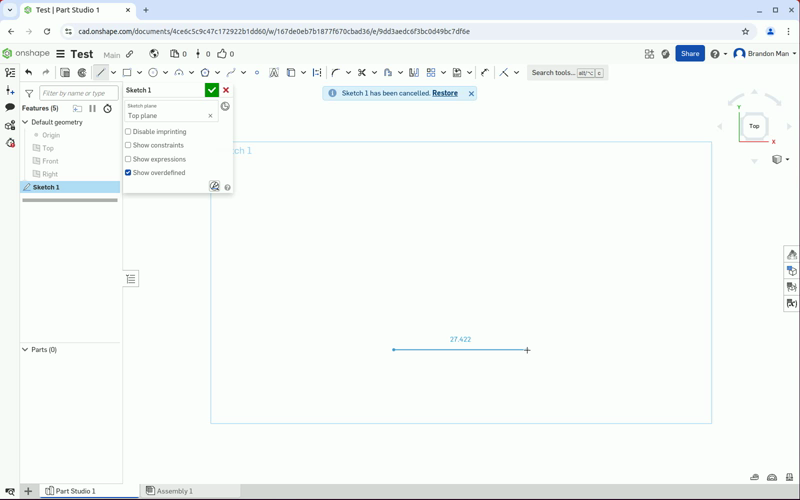
click(527, 349)
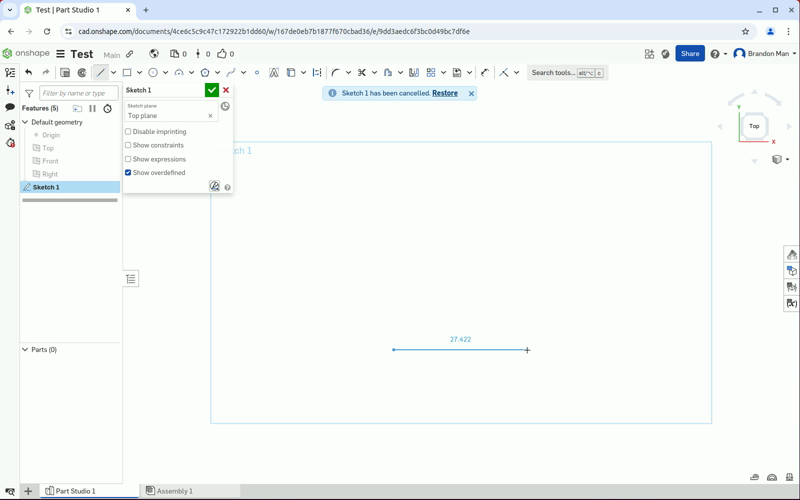
key_up(shift)
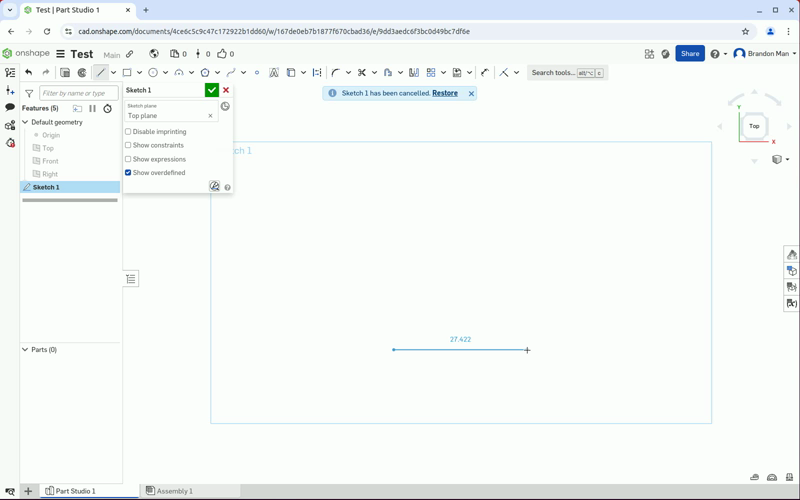
key_down(shift)
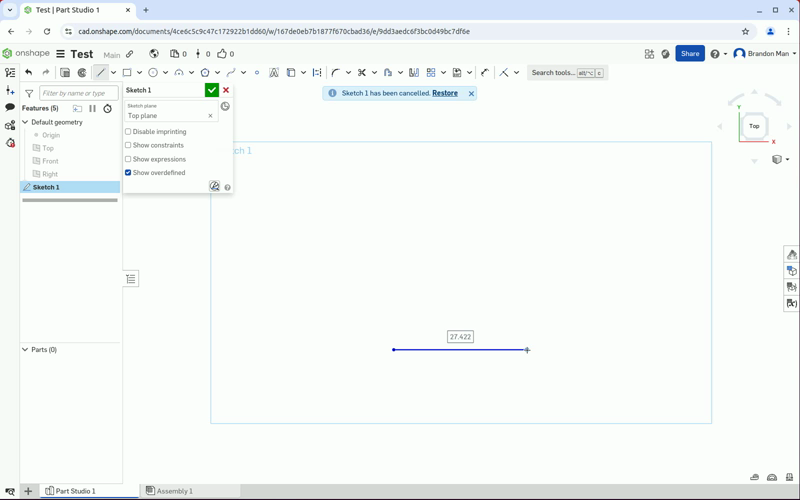
mouse_move(527, 216)
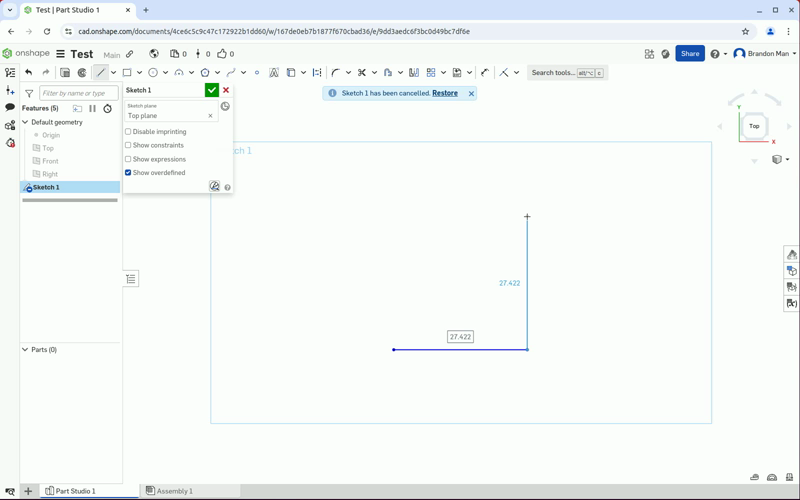
click(527, 216)
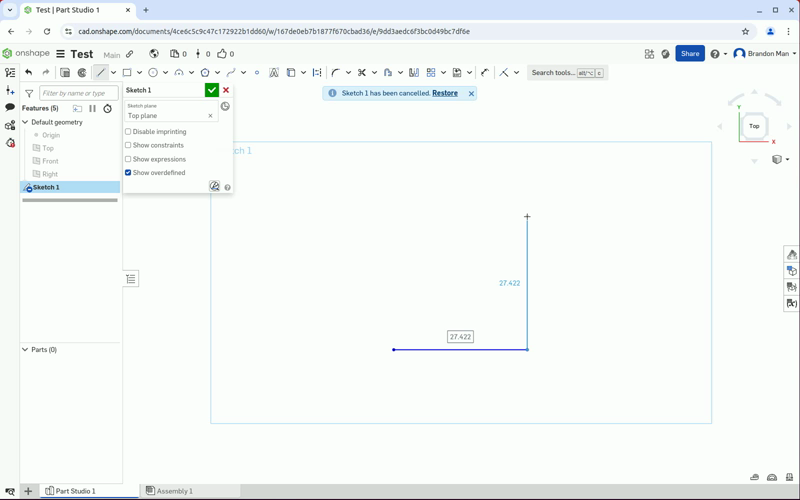
key_up(shift)
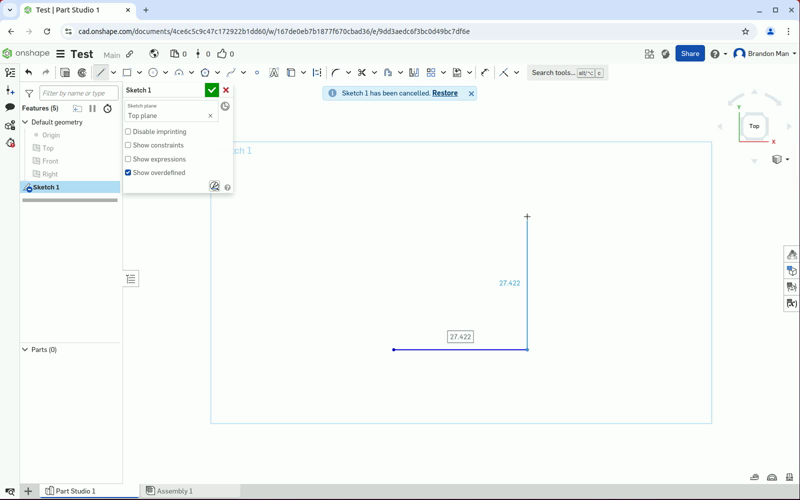
key_down(shift)
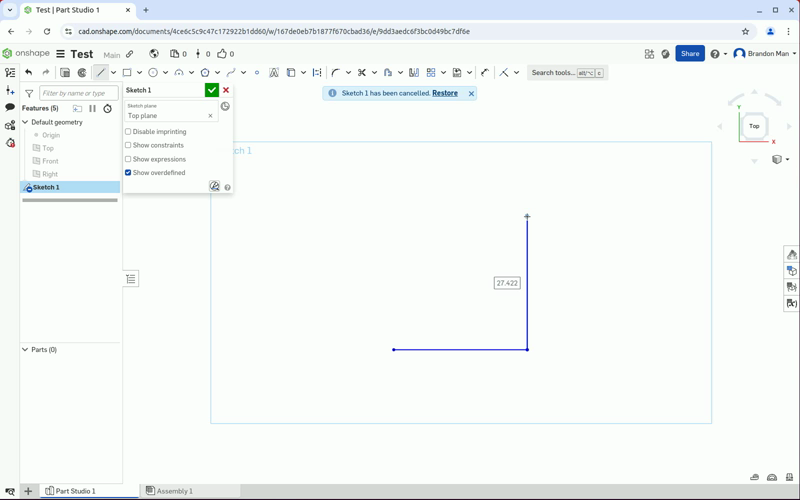
mouse_move(393, 216)
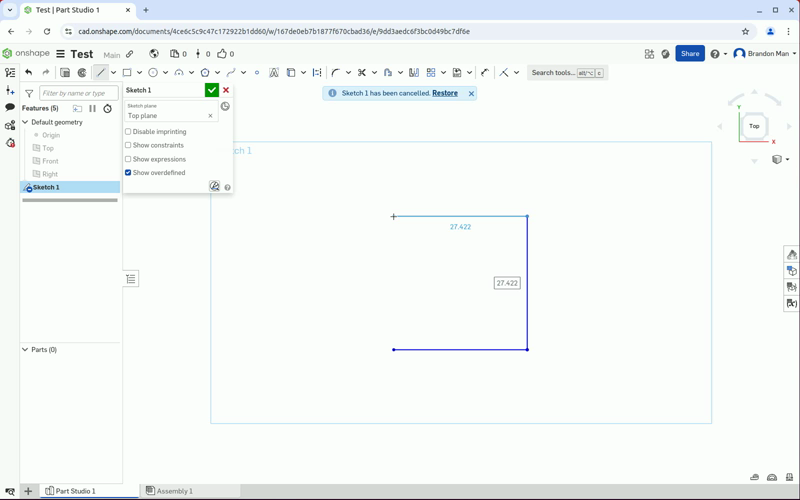
click(393, 216)
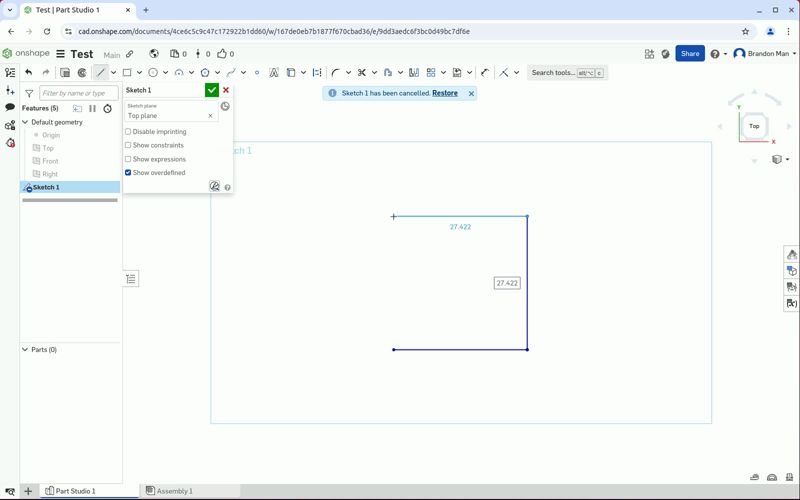
key_up(shift)
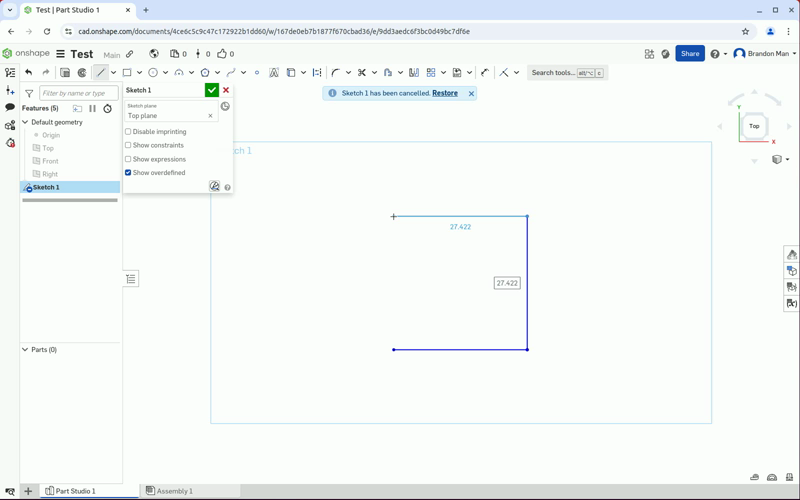
key_down(shift)
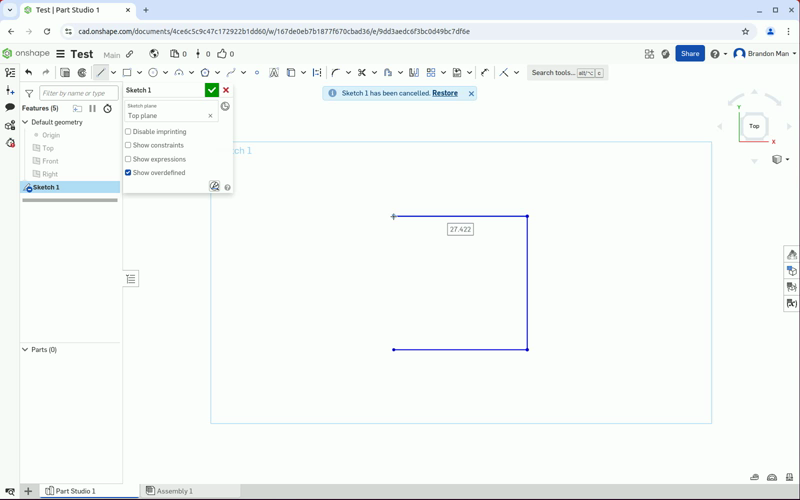
mouse_move(393, 349)
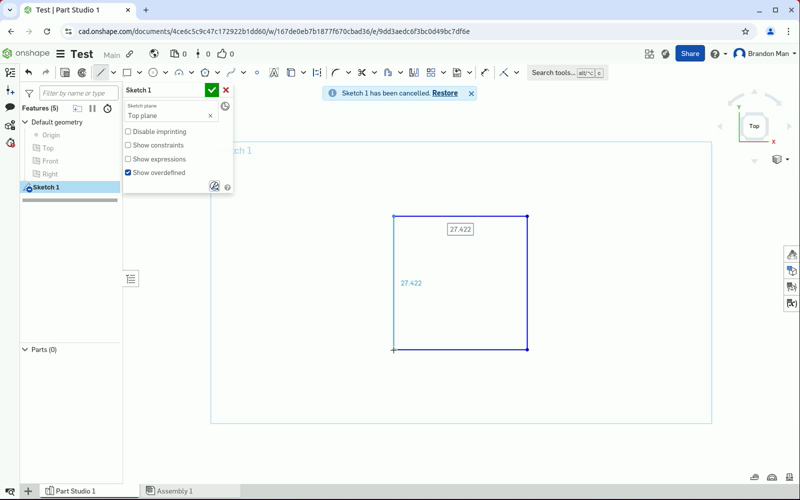
key_up(shift)
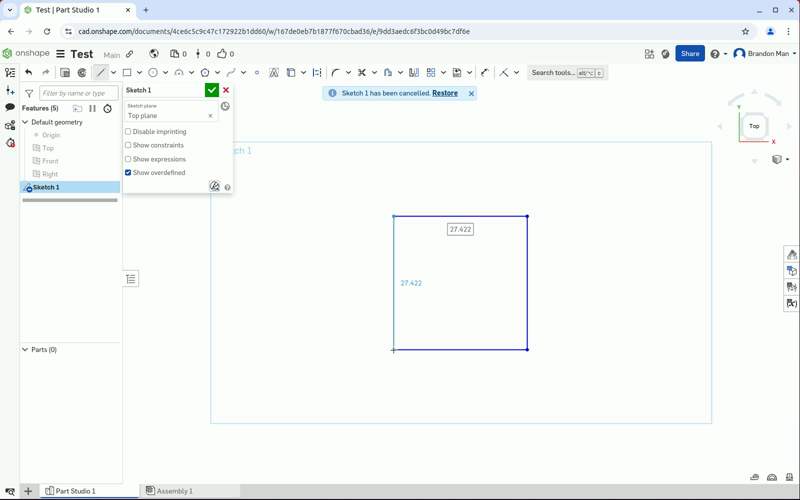
click(393, 349)
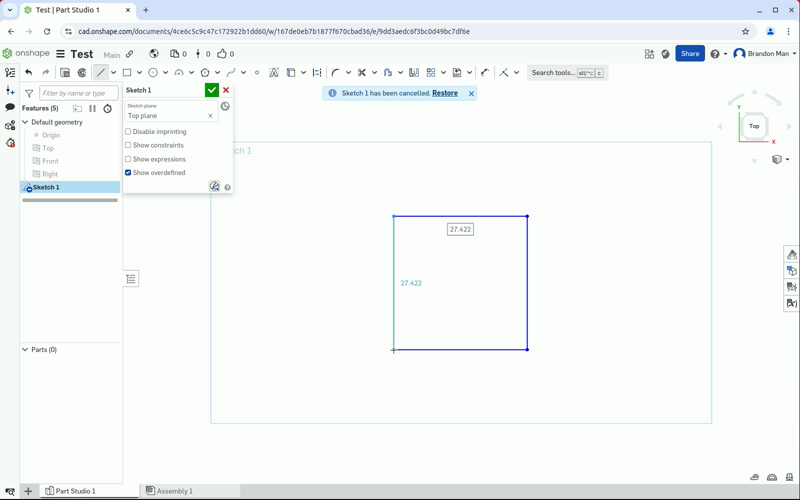
key(esc)
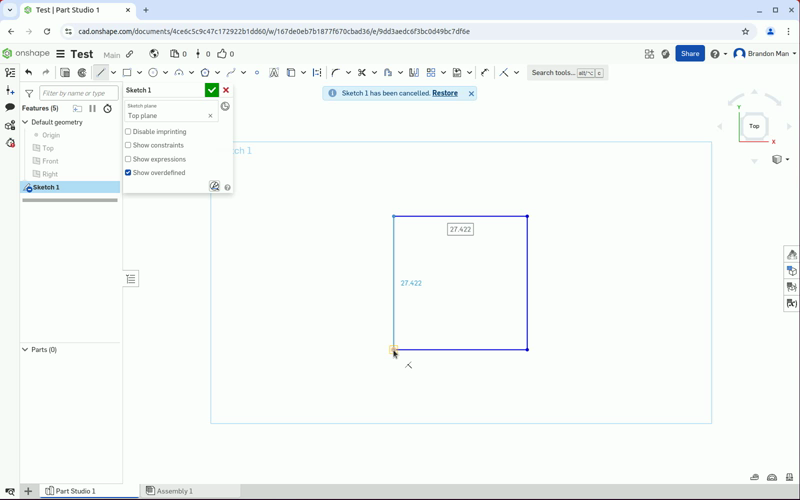
key(c)
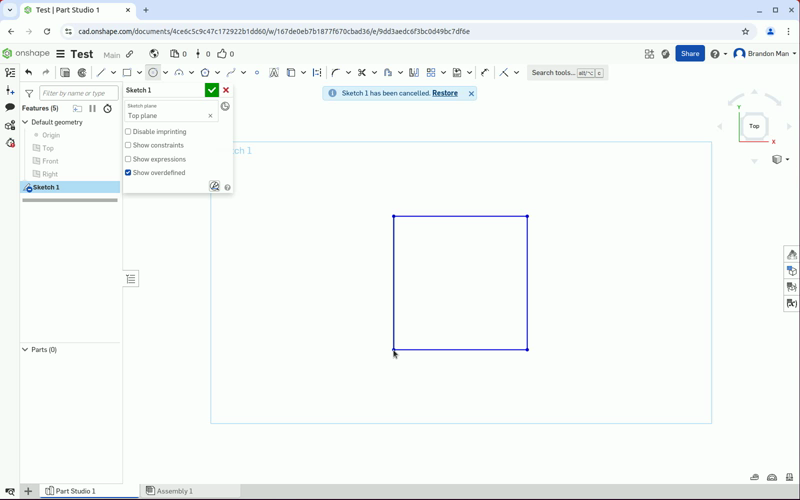
key_down(shift)
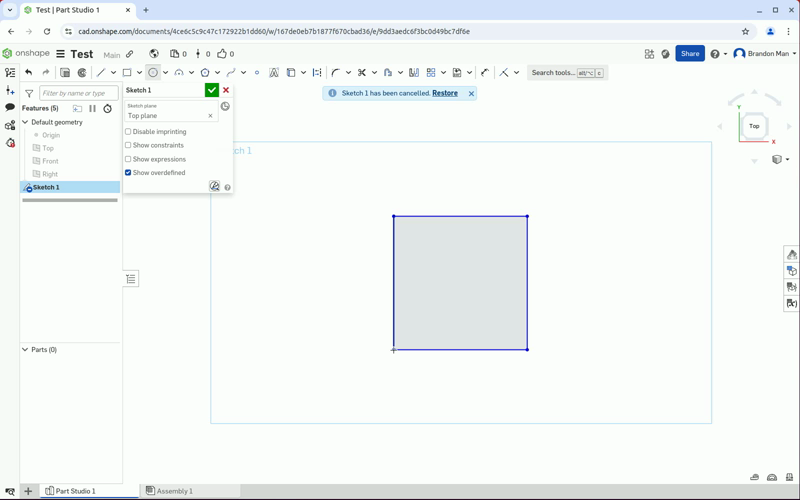
mouse_move(403, 339)
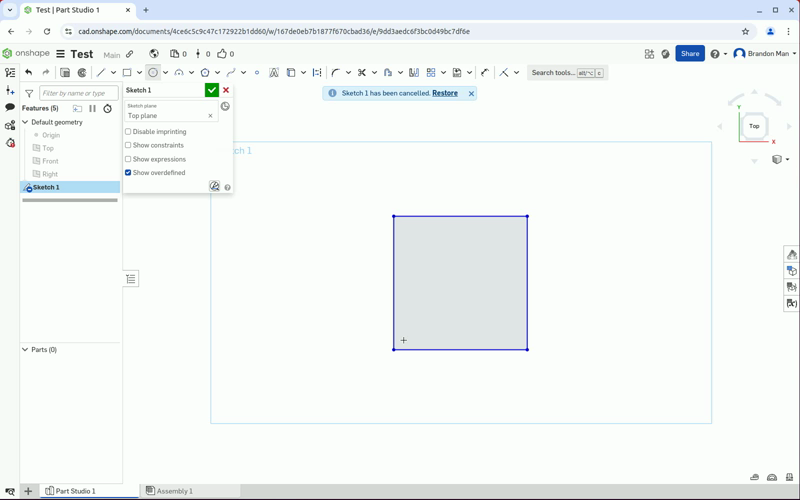
click(403, 339)
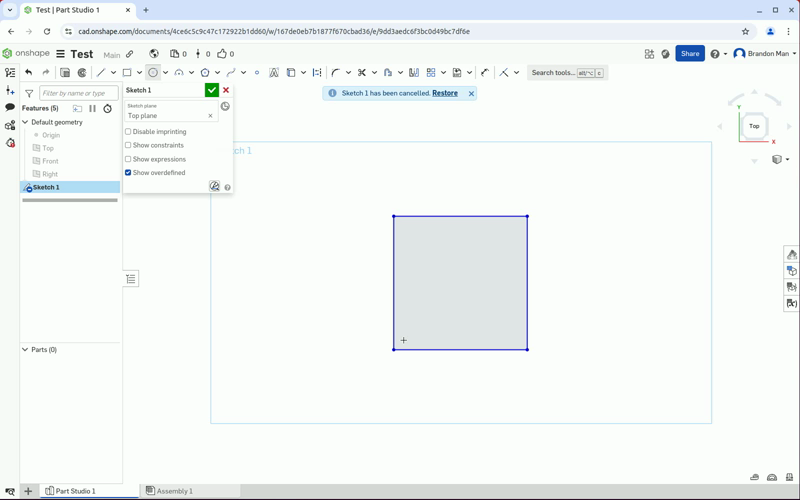
key_up(shift)
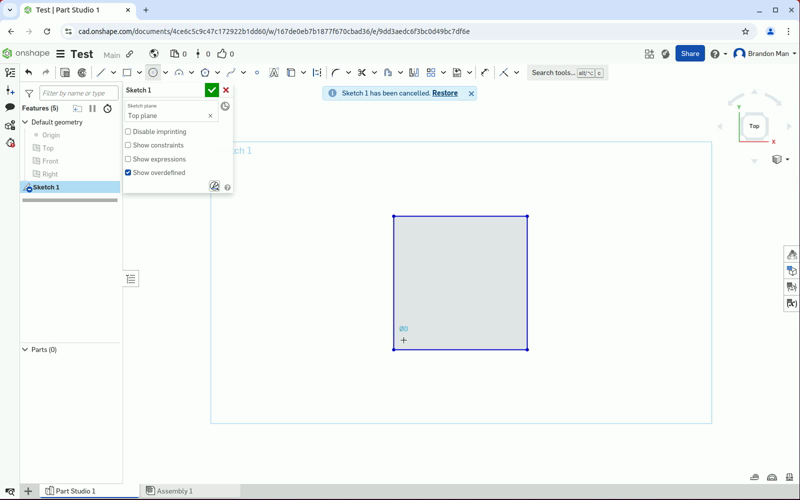
mouse_move(409, 339)
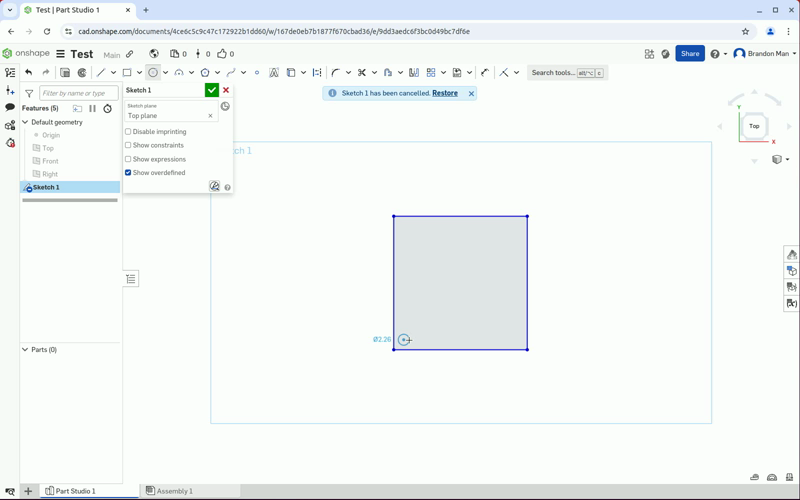
click(409, 339)
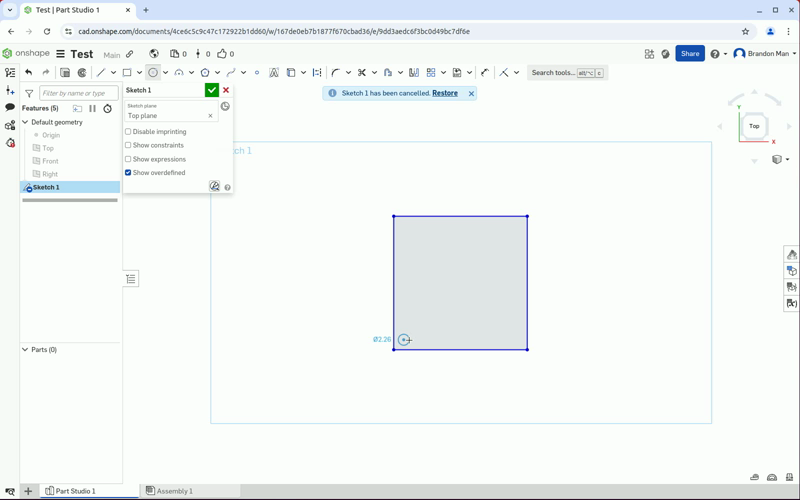
key(esc)
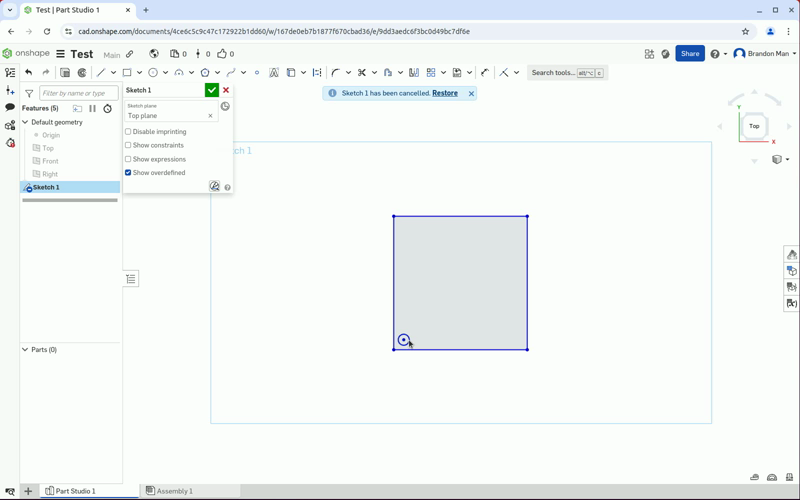
key(c)
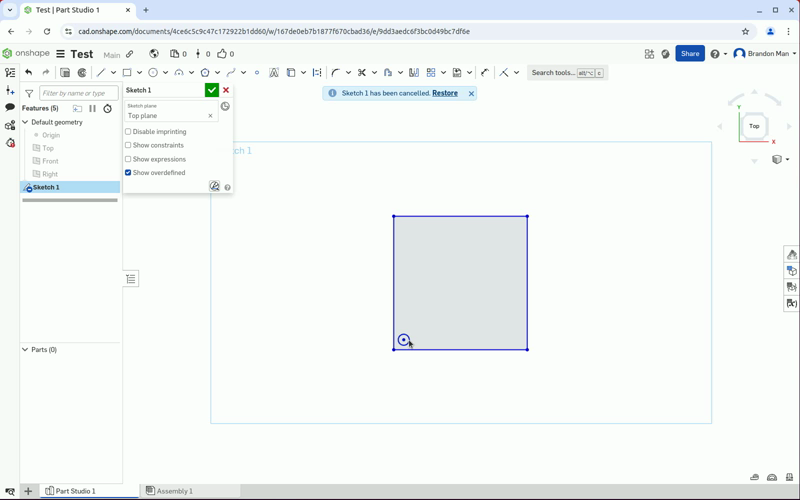
key_down(shift)
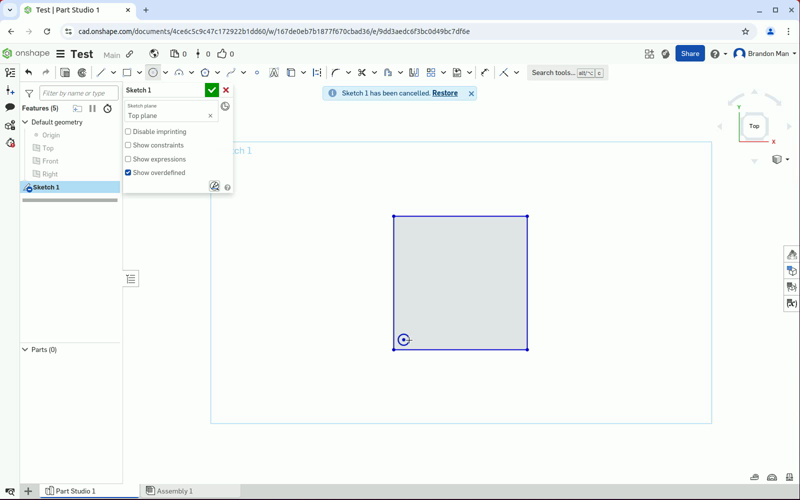
mouse_move(403, 226)
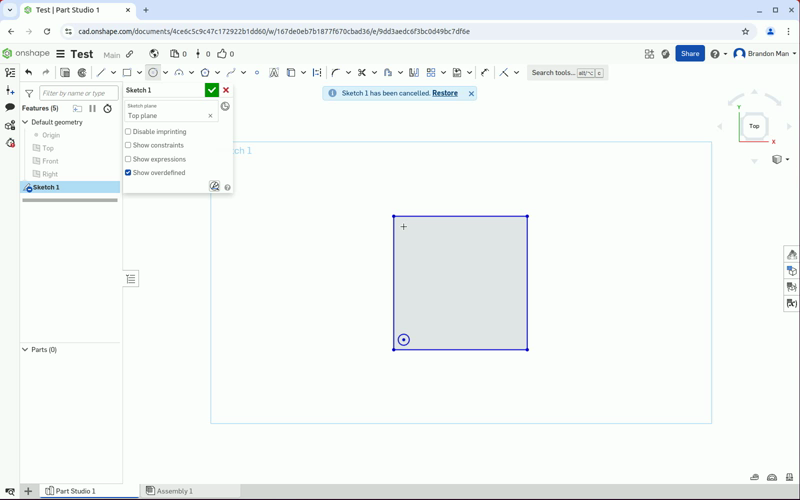
click(403, 226)
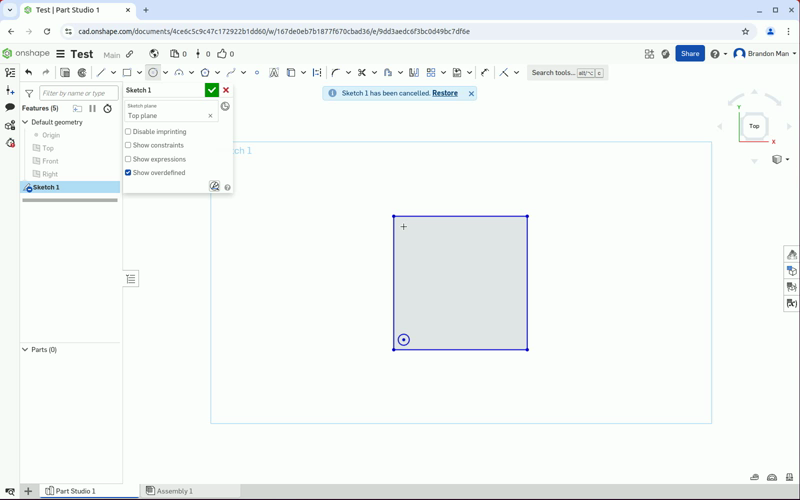
key_up(shift)
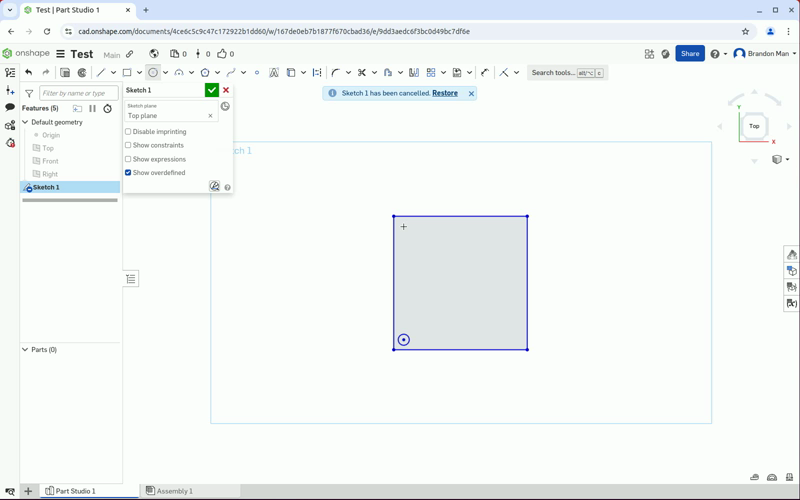
mouse_move(409, 226)
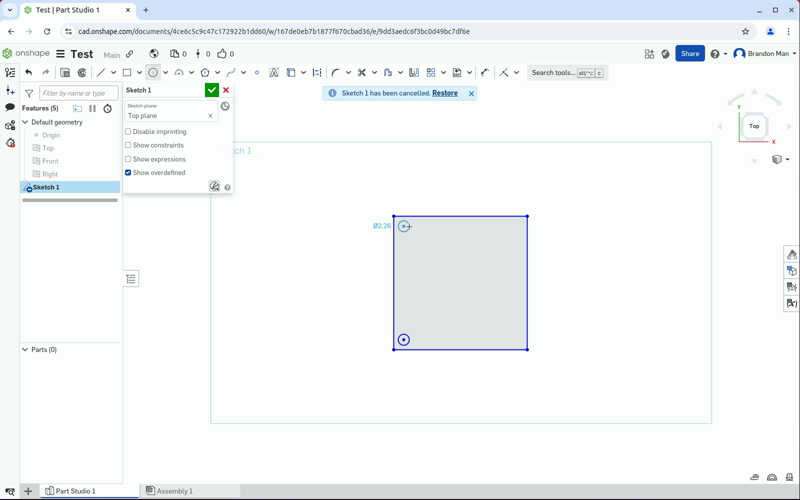
click(409, 226)
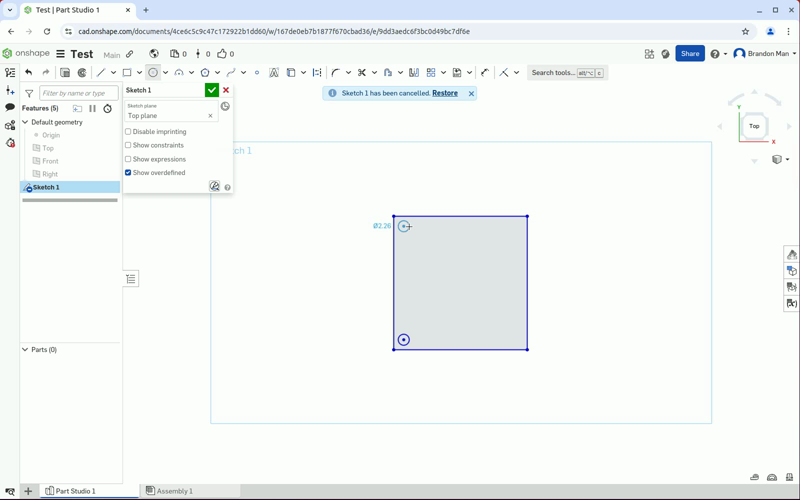
key(esc)
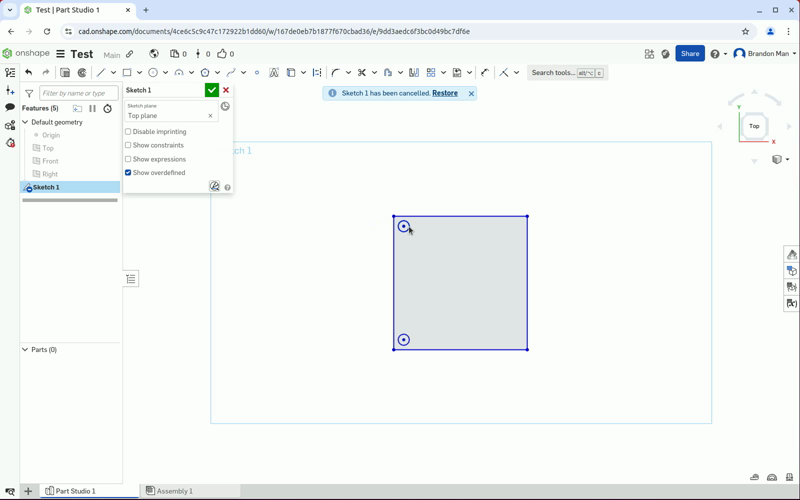
key(c)
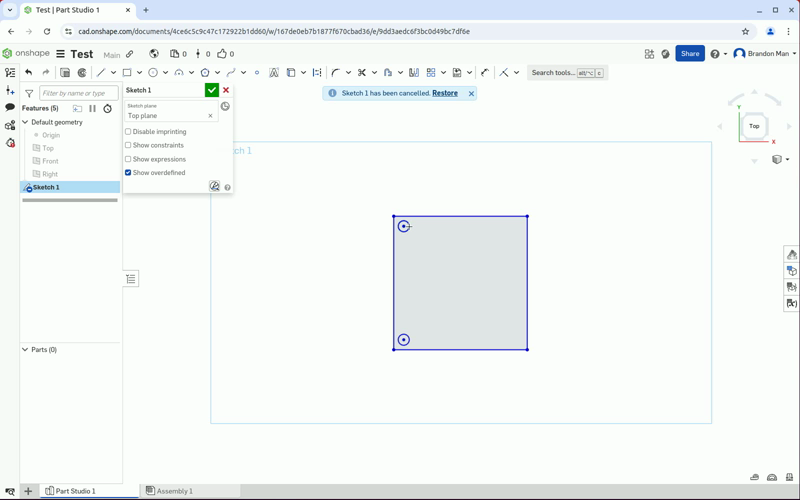
key_down(shift)
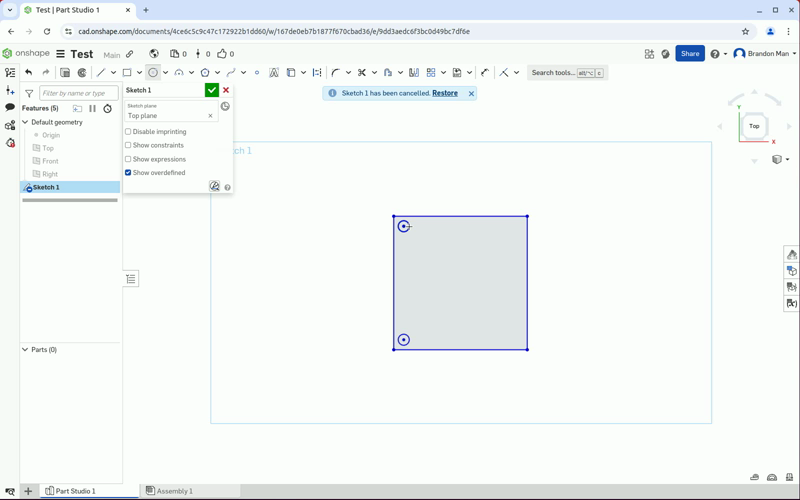
mouse_move(461, 282)
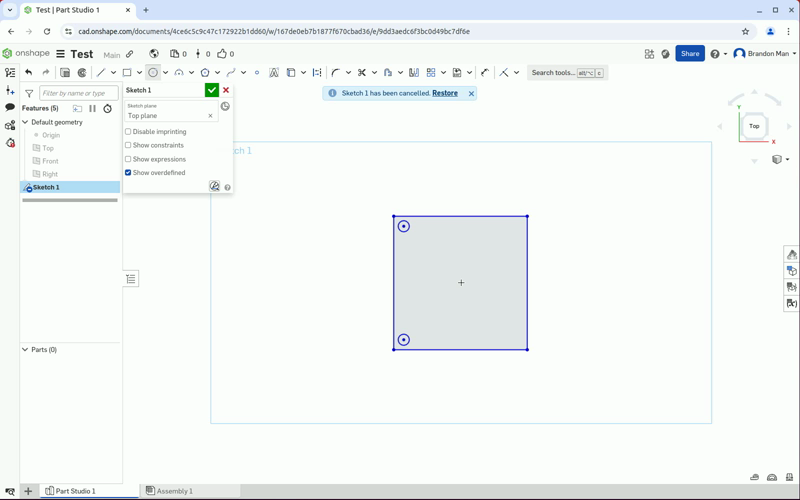
click(461, 282)
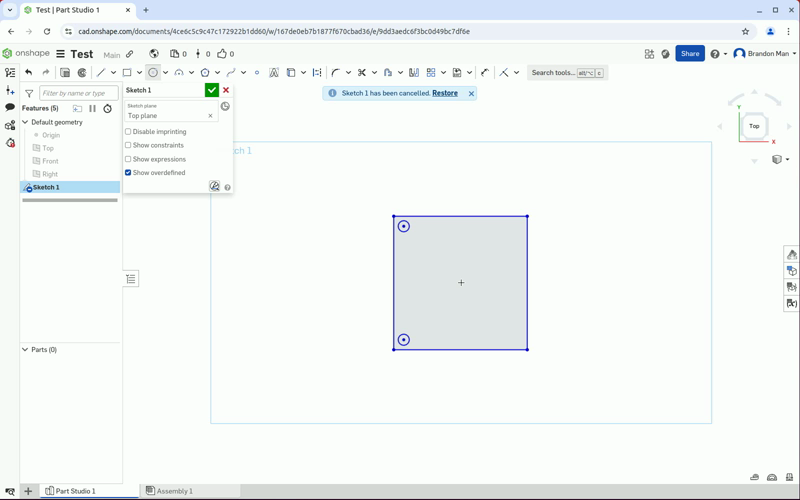
key_up(shift)
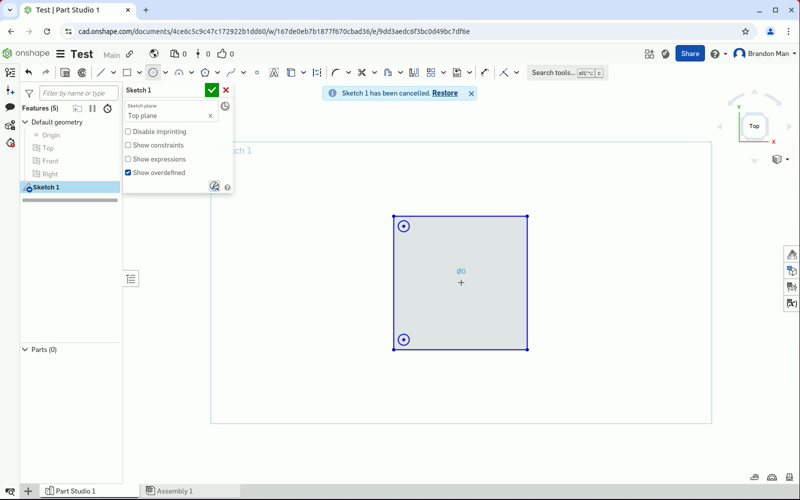
mouse_move(486, 282)
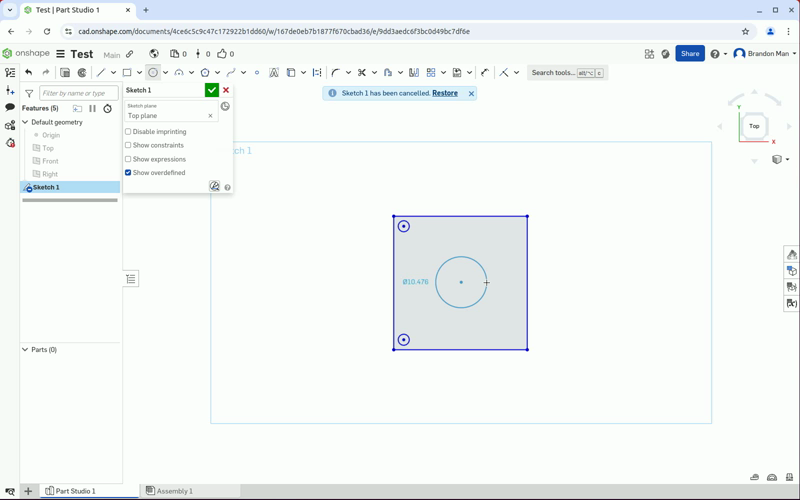
click(486, 282)
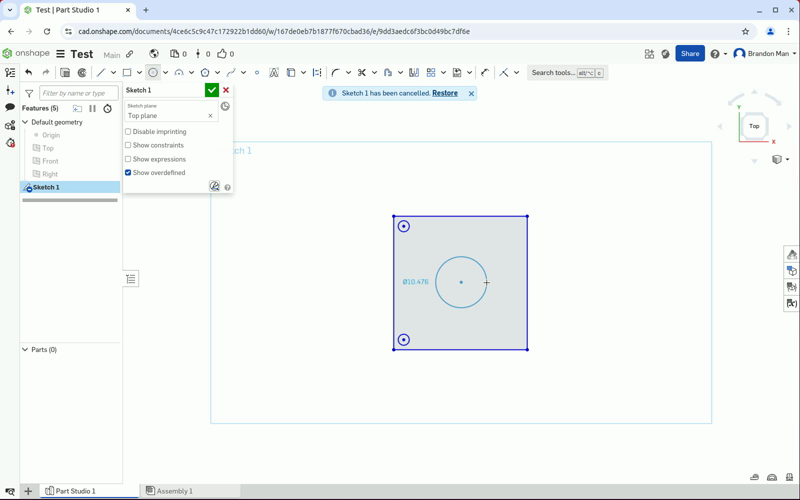
key(esc)
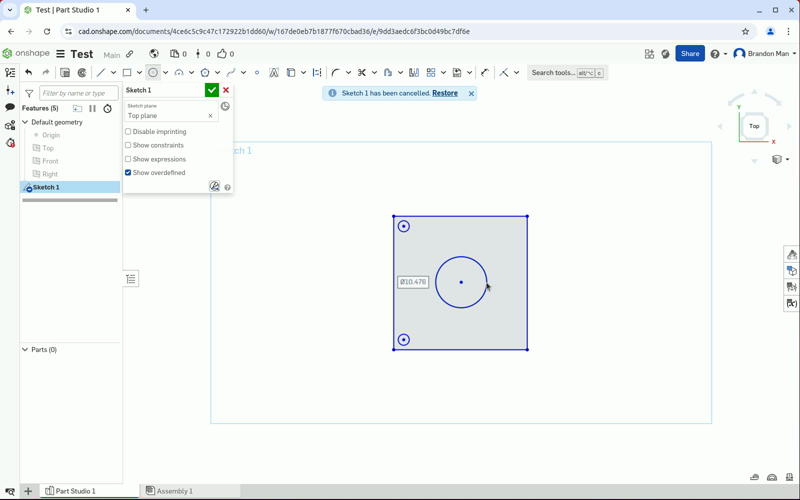
key(c)
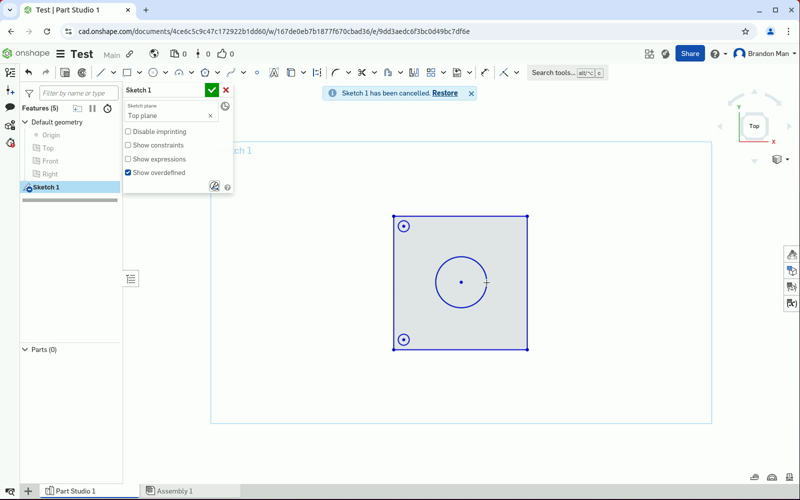
key_down(shift)
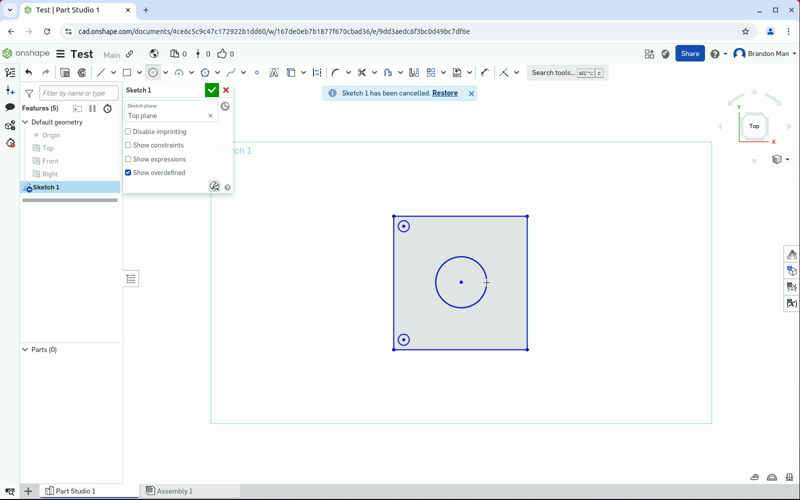
mouse_move(517, 339)
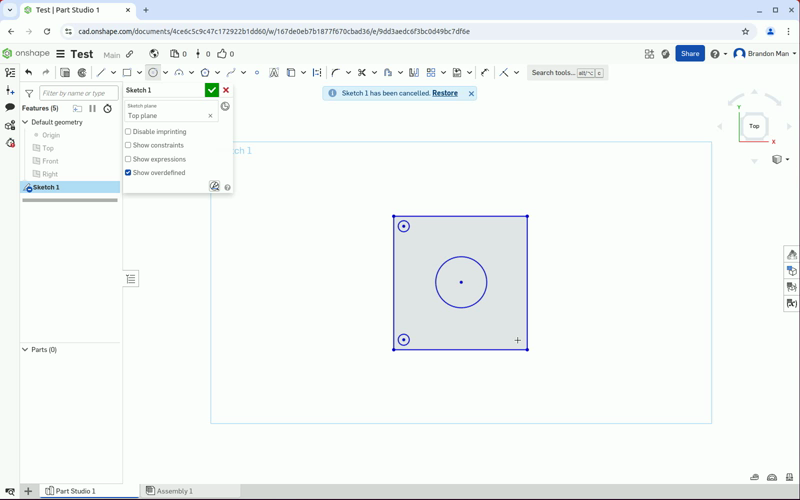
click(517, 339)
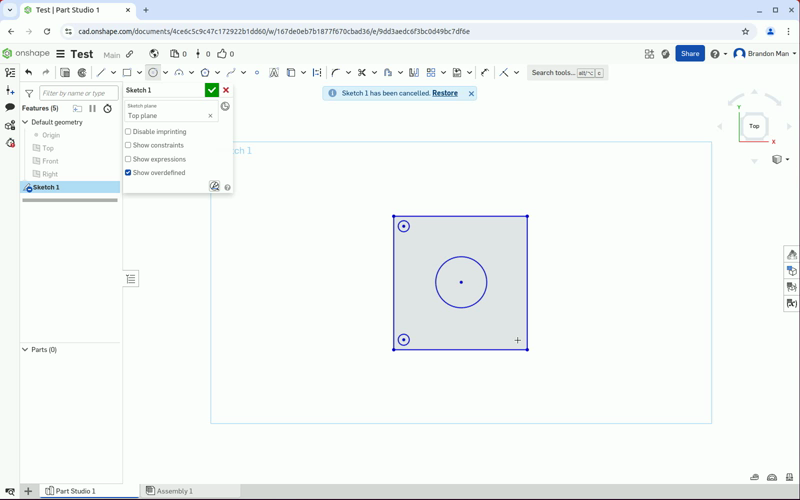
key_up(shift)
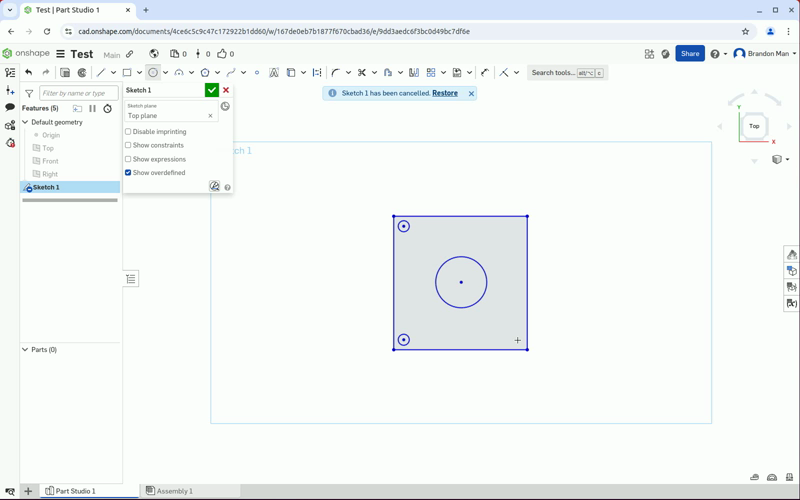
mouse_move(523, 339)
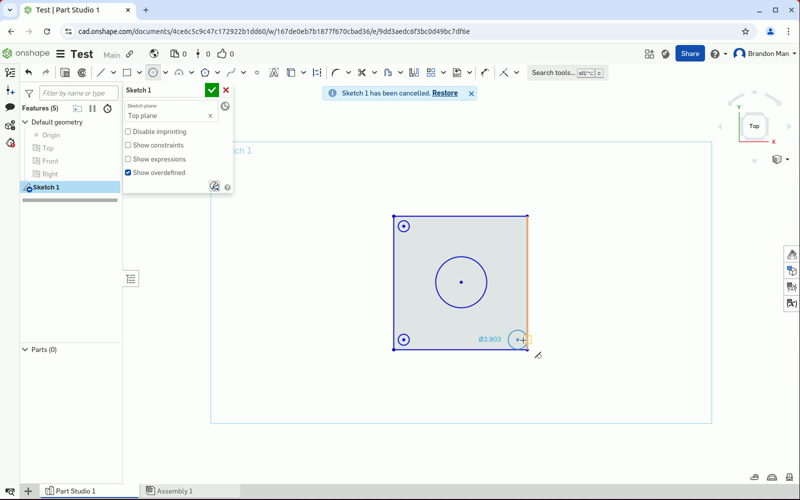
click(523, 339)
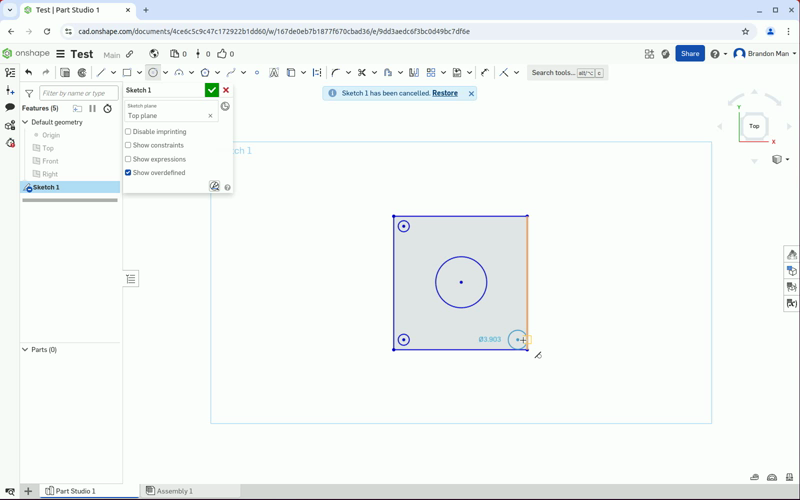
key(esc)
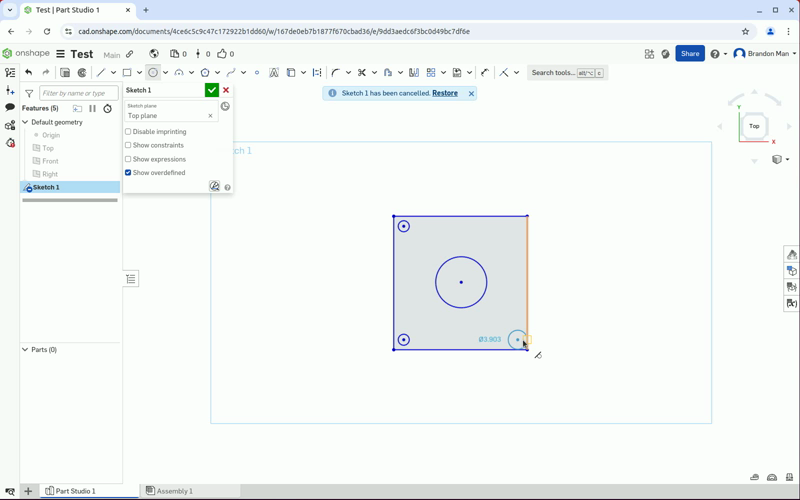
key(c)
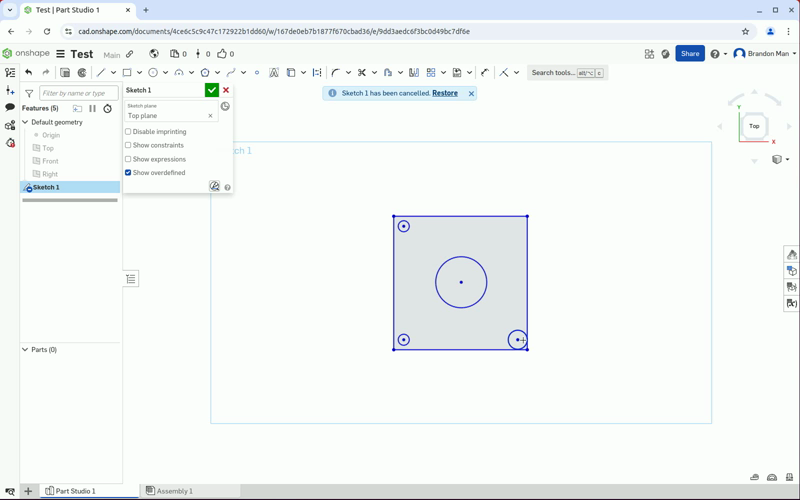
key_down(shift)
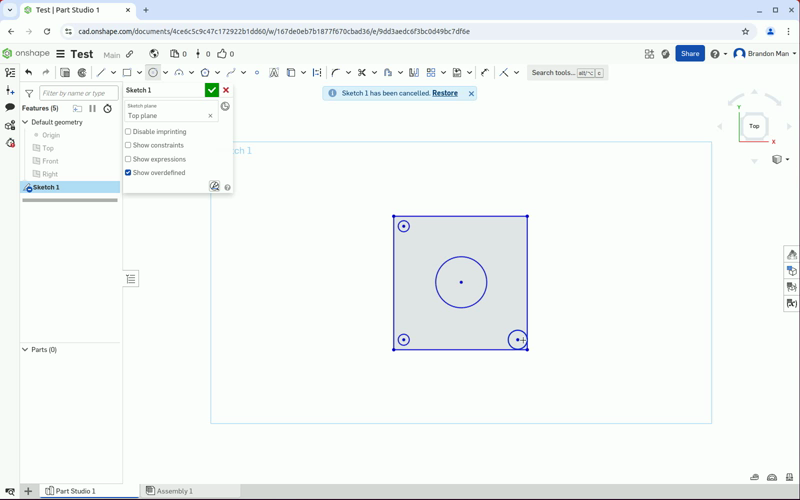
mouse_move(517, 226)
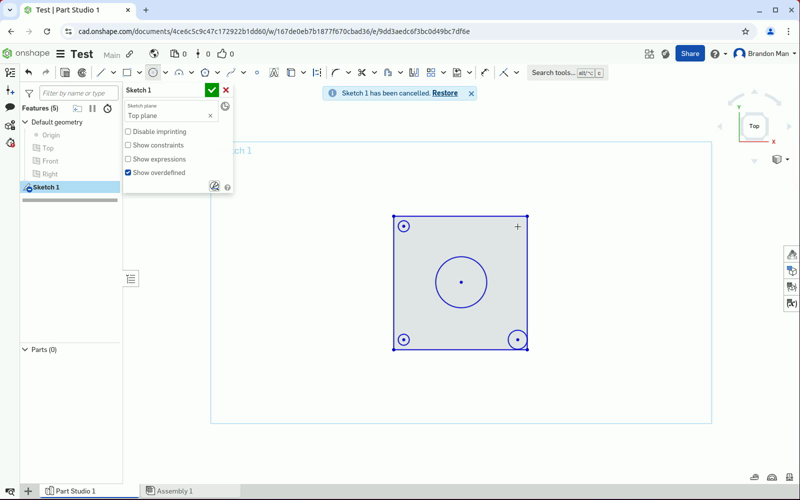
click(517, 226)
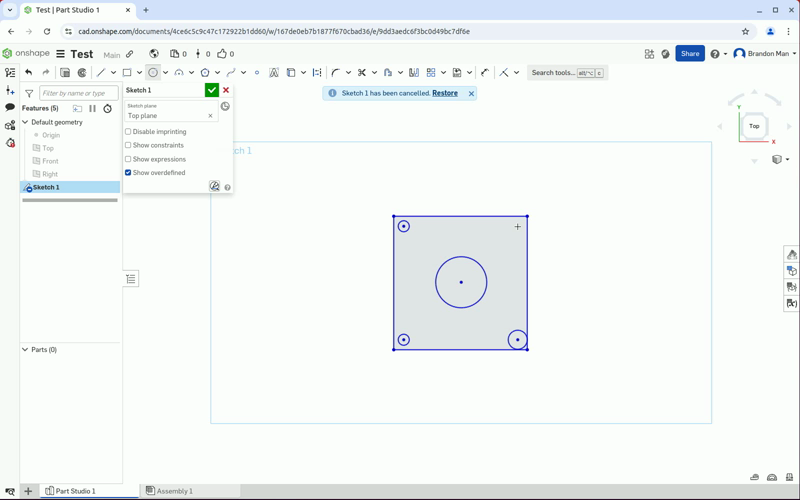
key_up(shift)
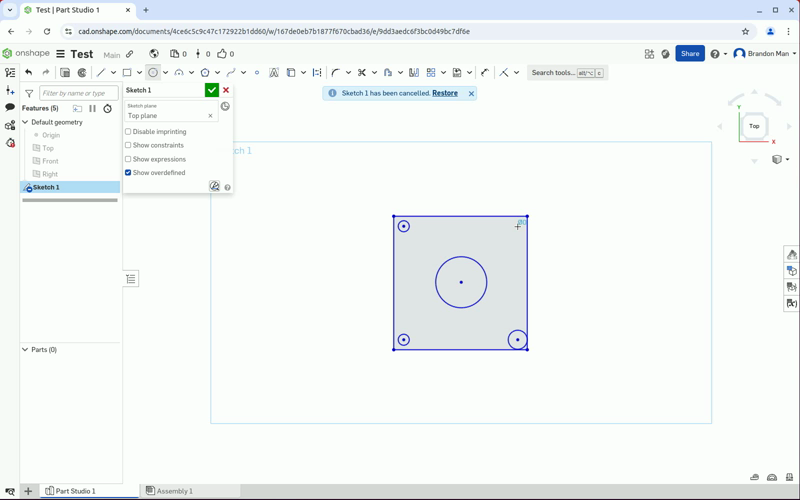
mouse_move(523, 226)
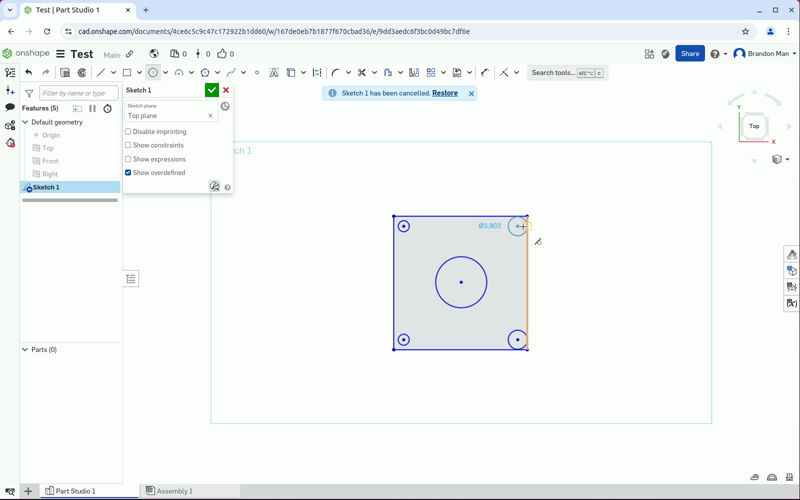
click(523, 226)
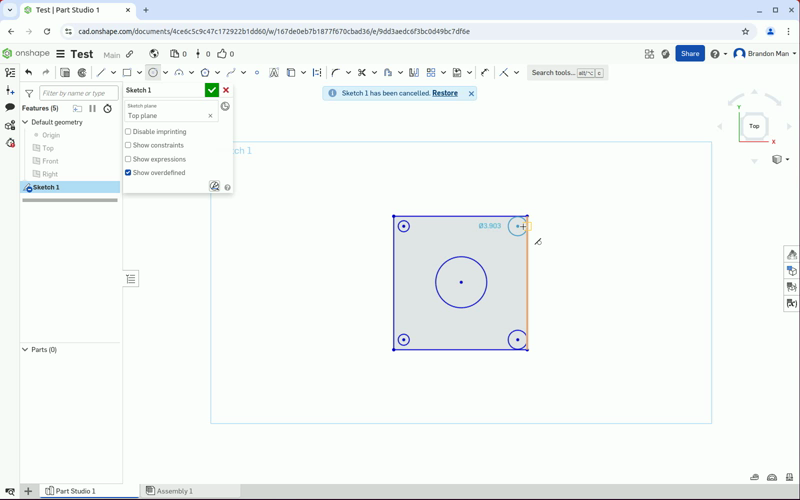
key(esc)
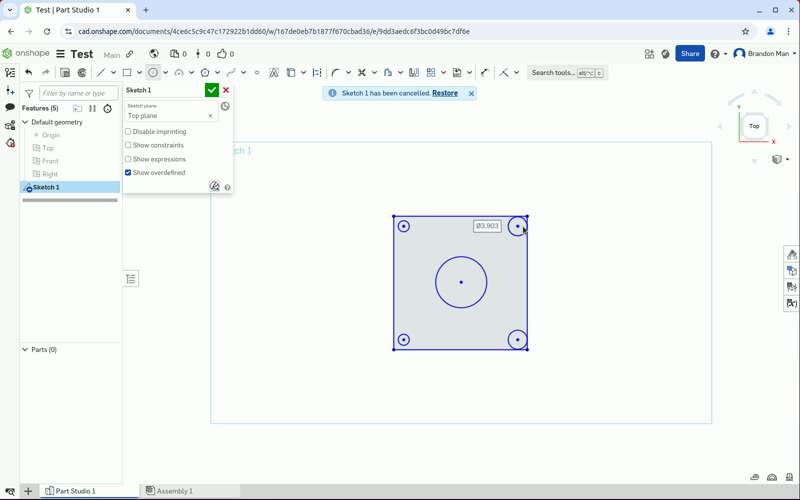
mouse_move(482, 329)
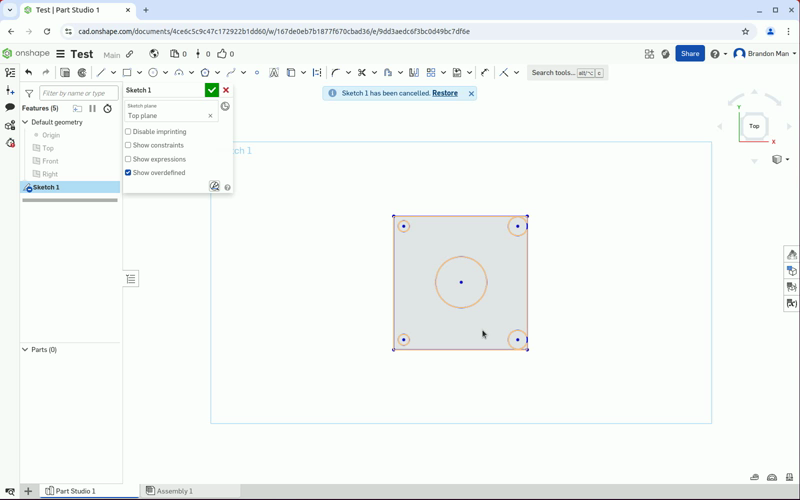
click(482, 329)
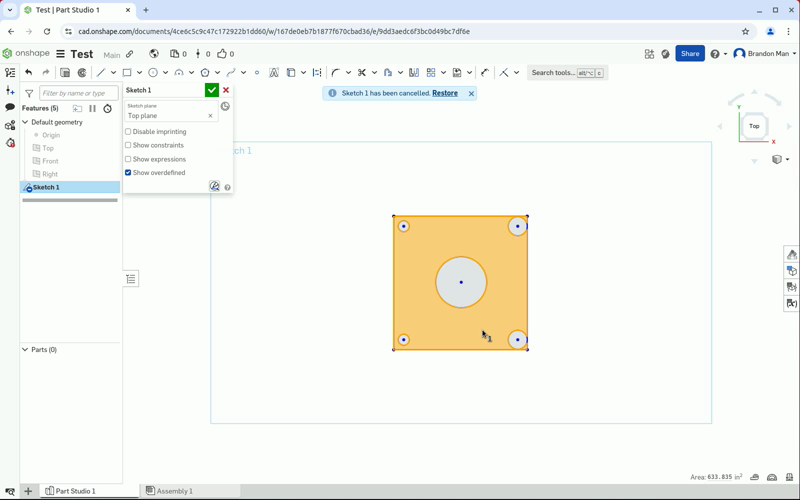
mouse_move(73, 352)
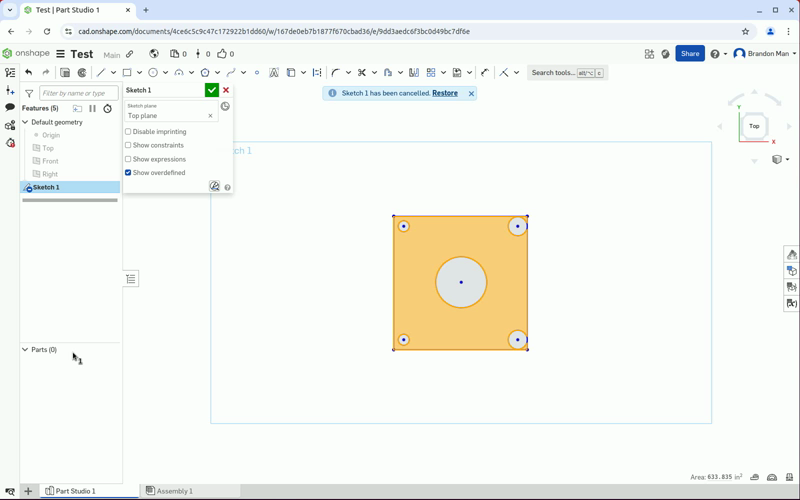
key(shift+y)
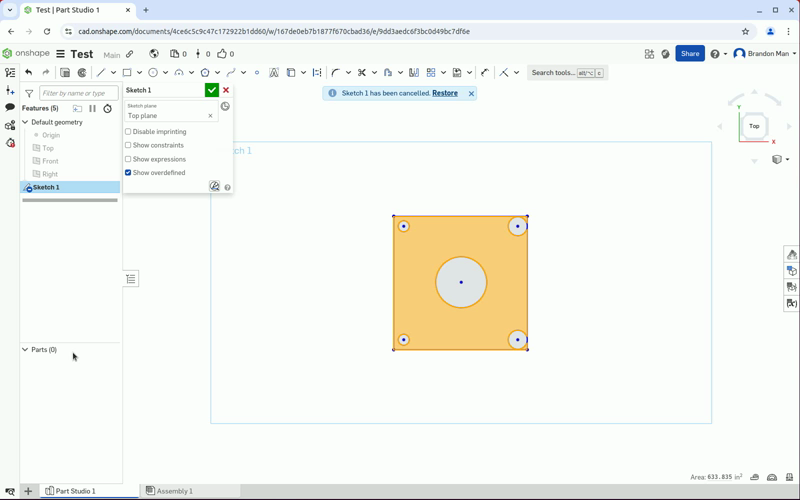
key(shift+e)
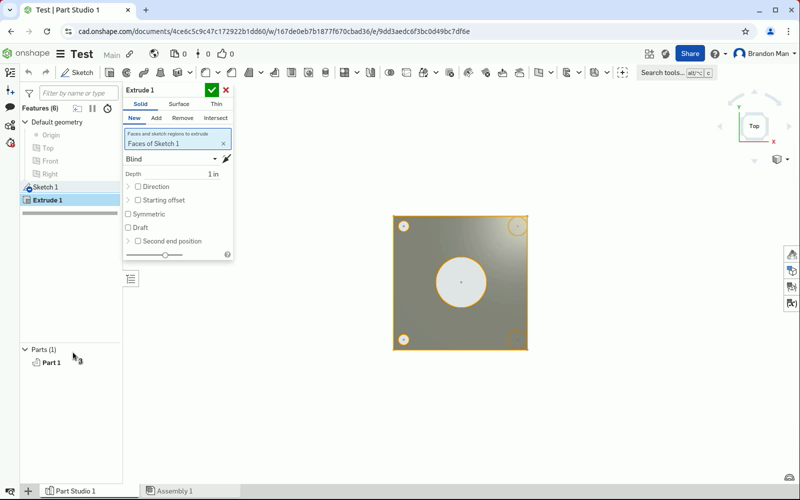
mouse_move(143, 106)
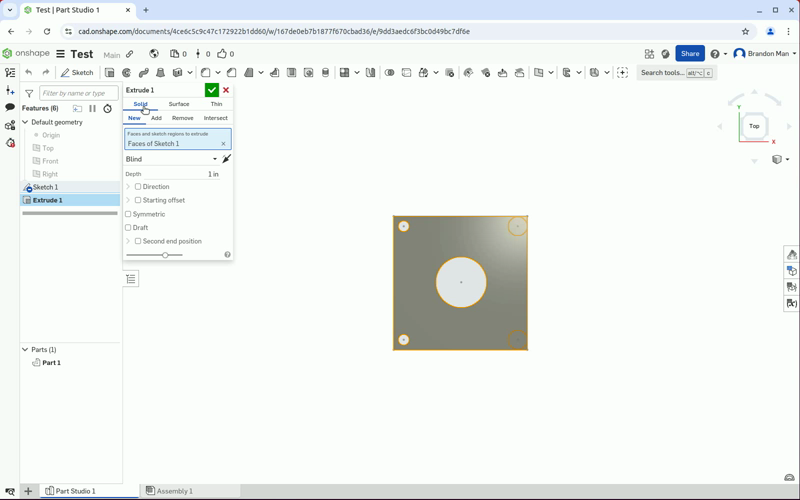
click(143, 106)
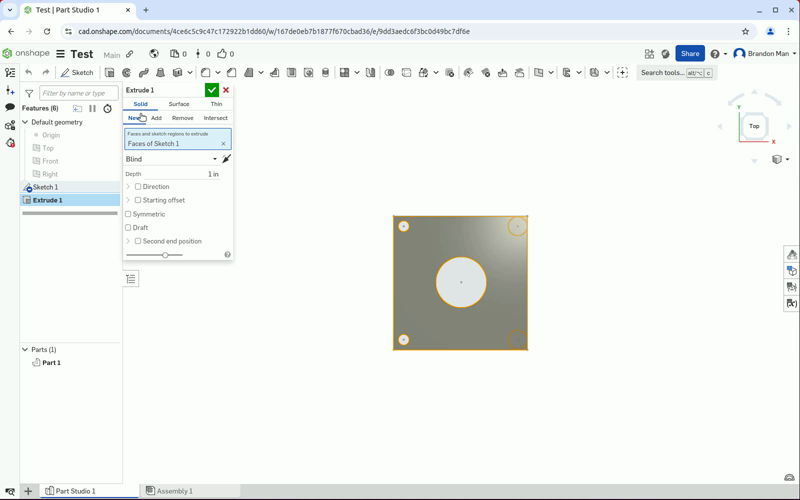
mouse_move(137, 120)
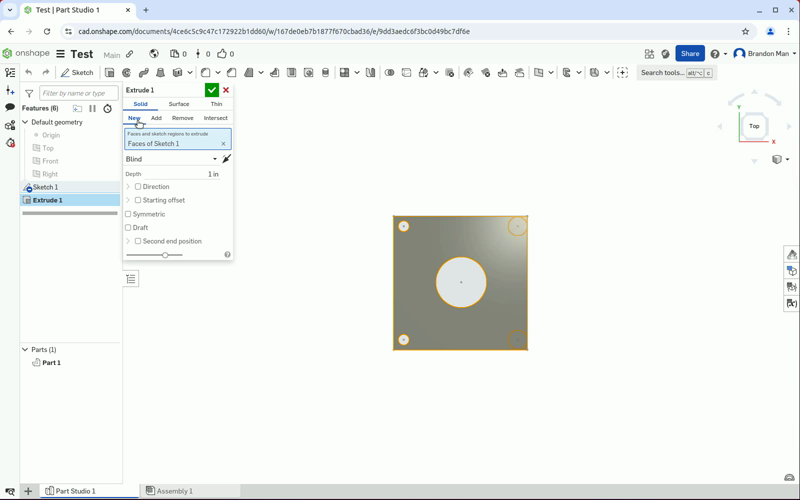
click(137, 120)
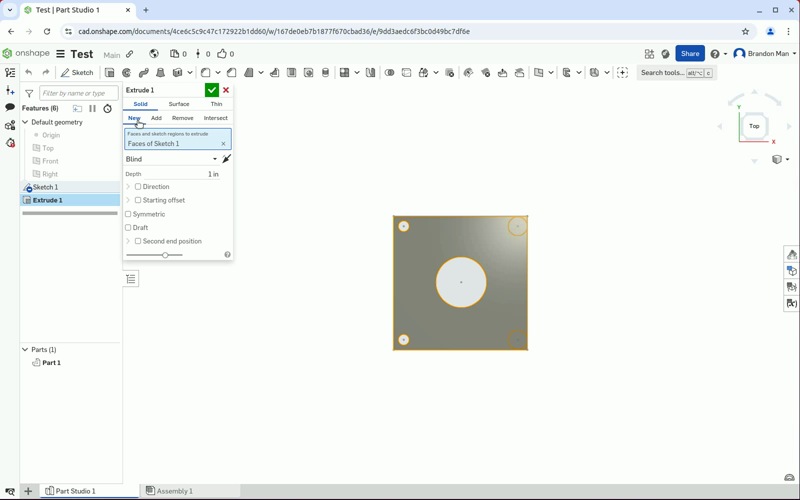
key(tab, 4)
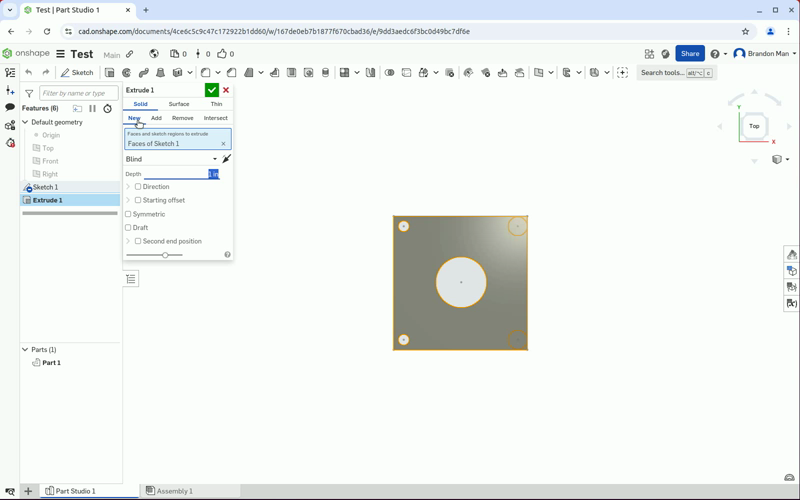
text(2.889)
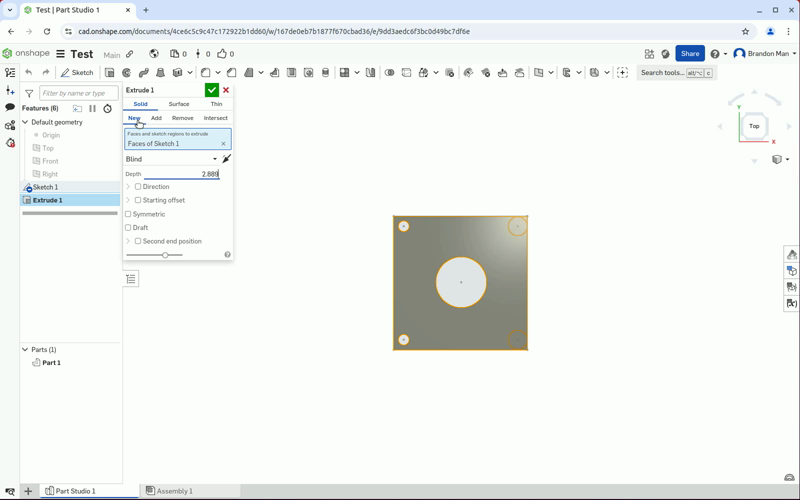
key(enter)
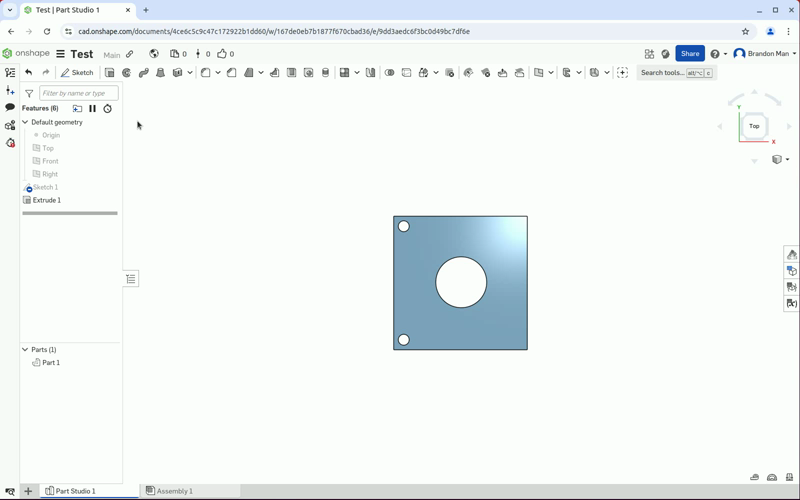
key(shift+h)
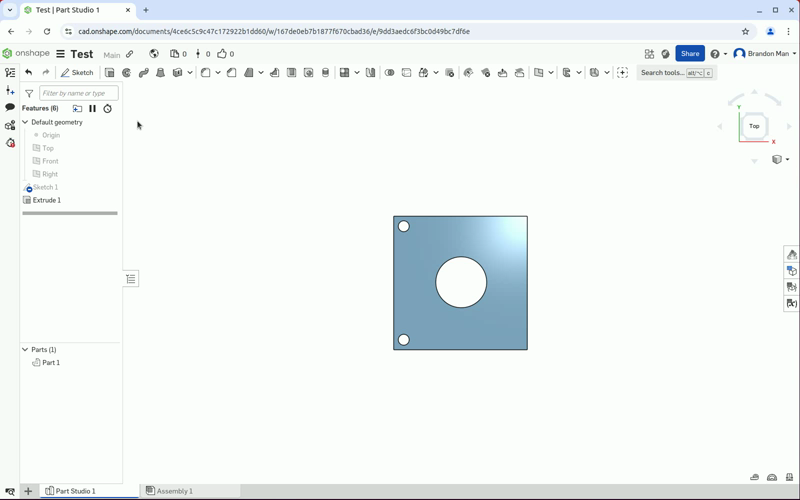
key(shift+h)
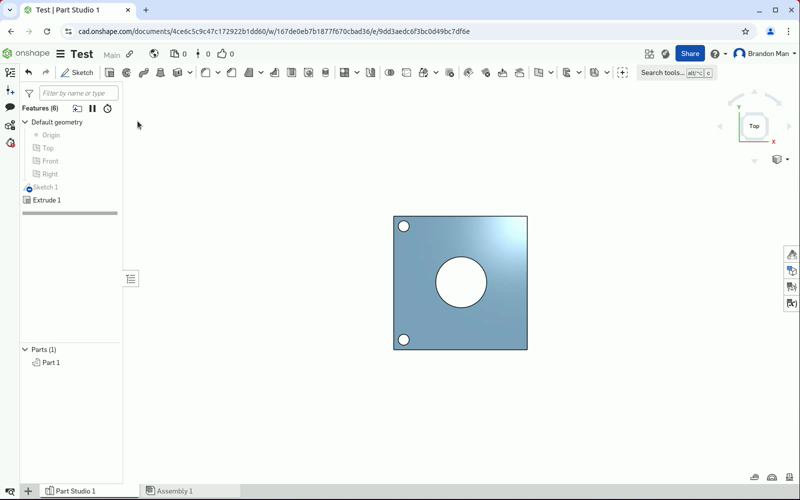
mouse_move(73, 189)
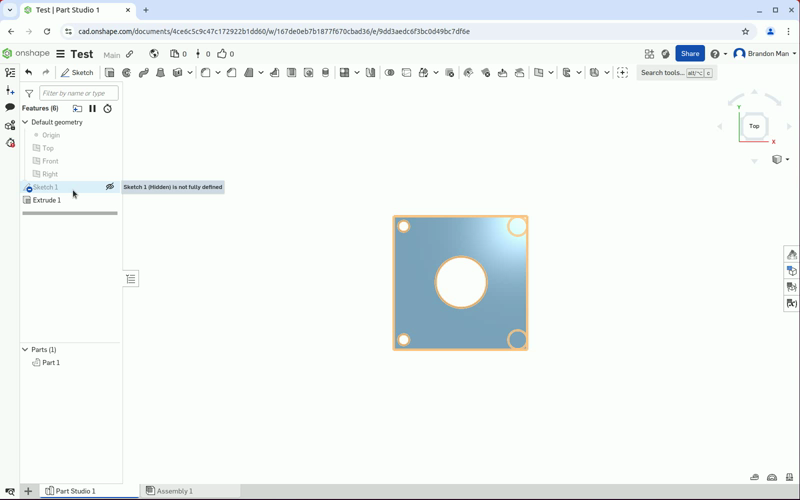
click(73, 189)
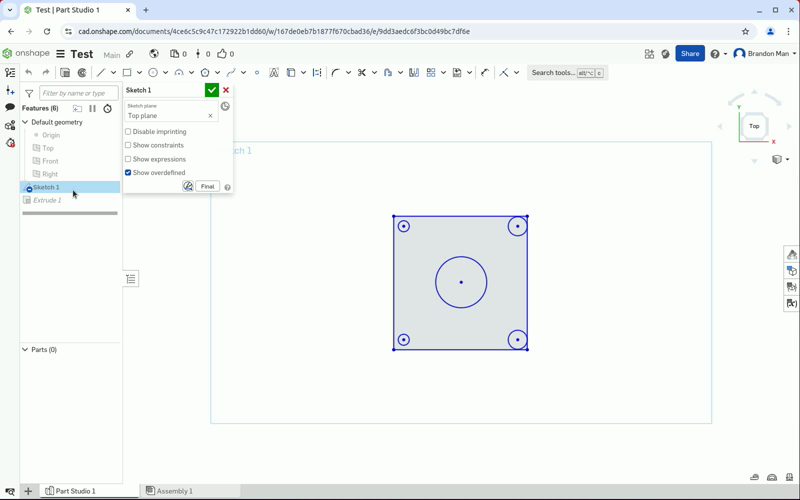
mouse_move(229, 92)
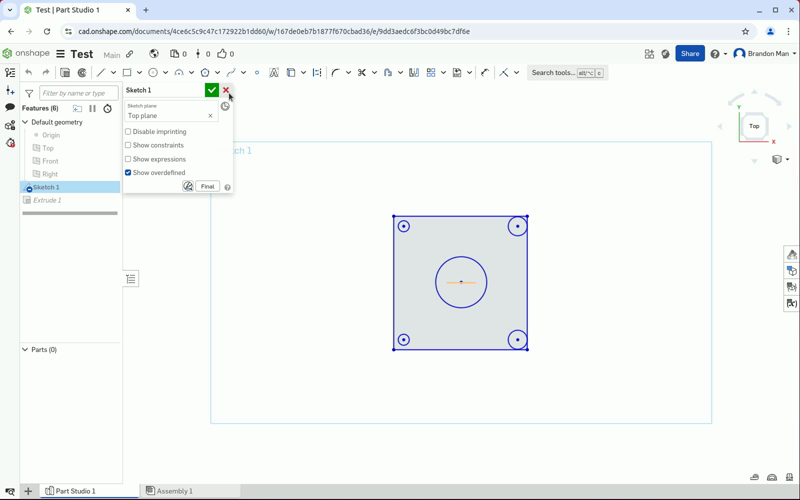
click(229, 92)
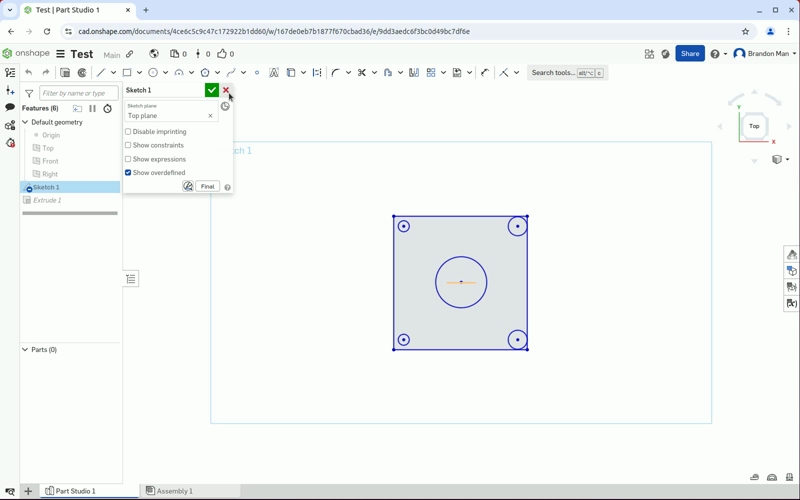
key(shift+s)
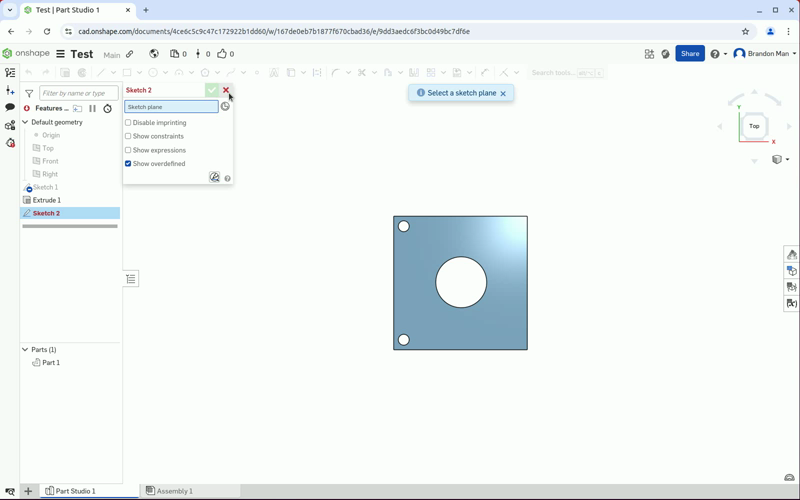
mouse_move(73, 150)
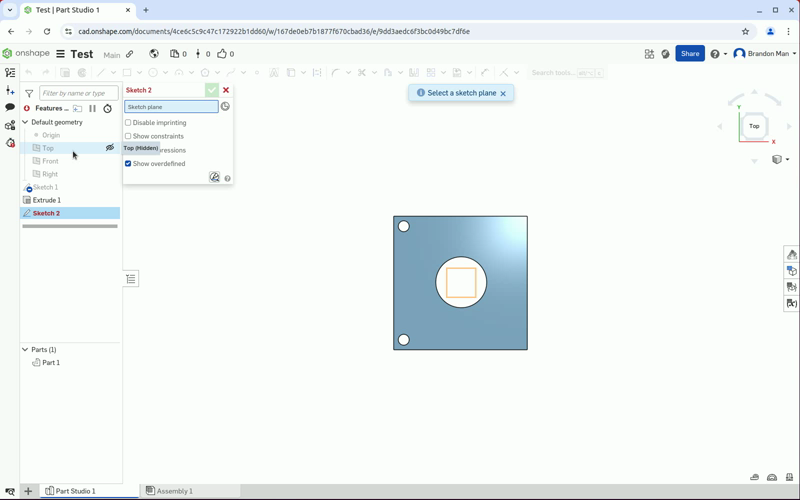
click(73, 150)
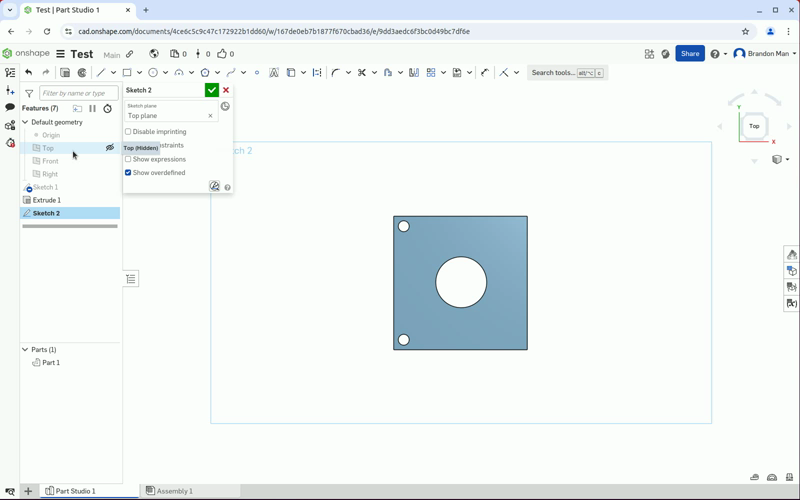
mouse_move(73, 352)
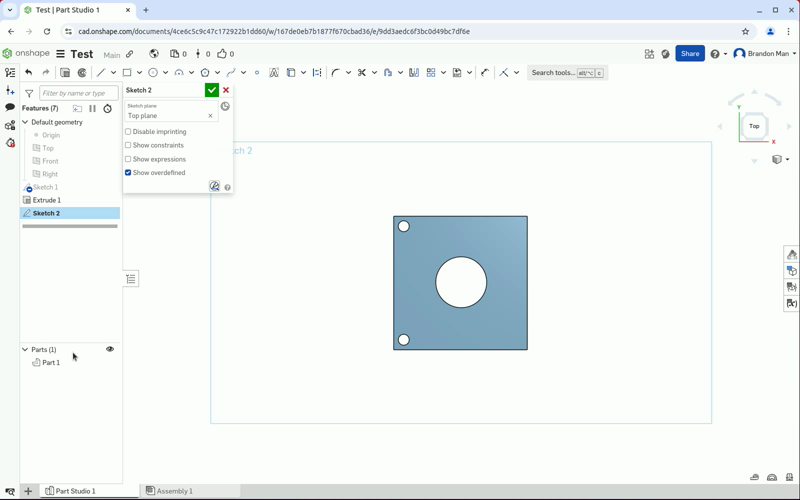
key(y)
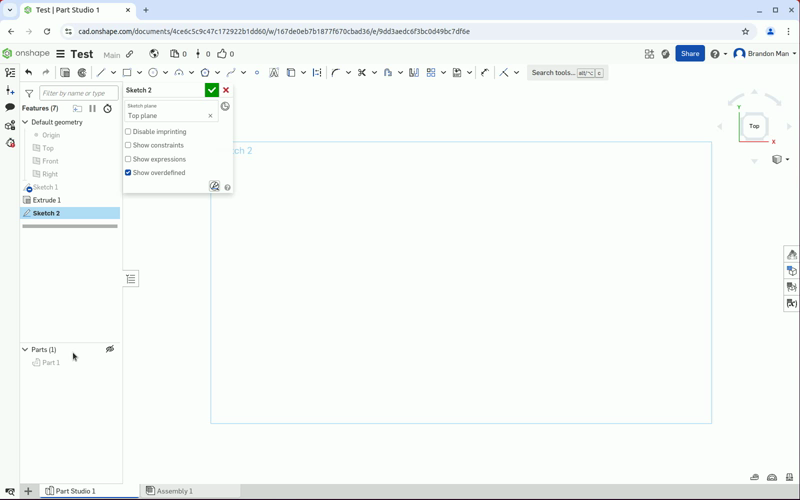
key(l)
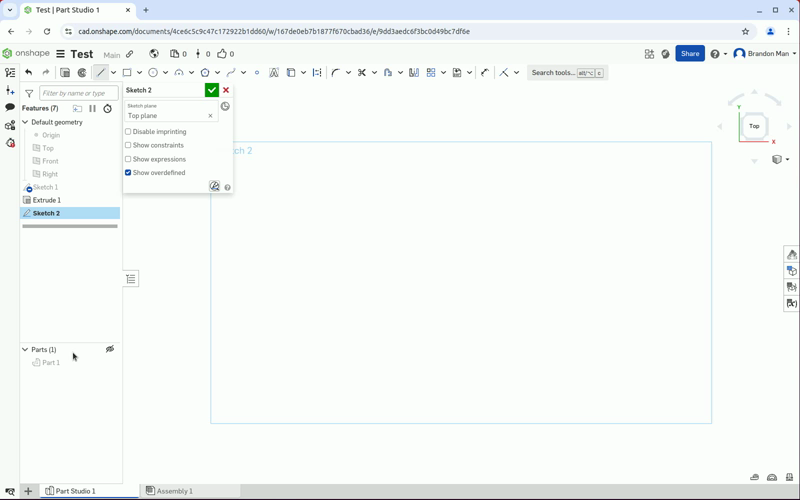
key_down(shift)
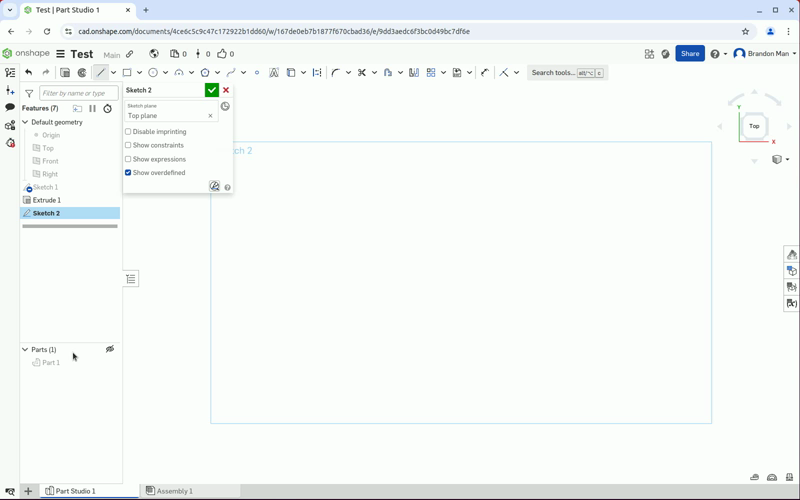
mouse_move(348, 356)
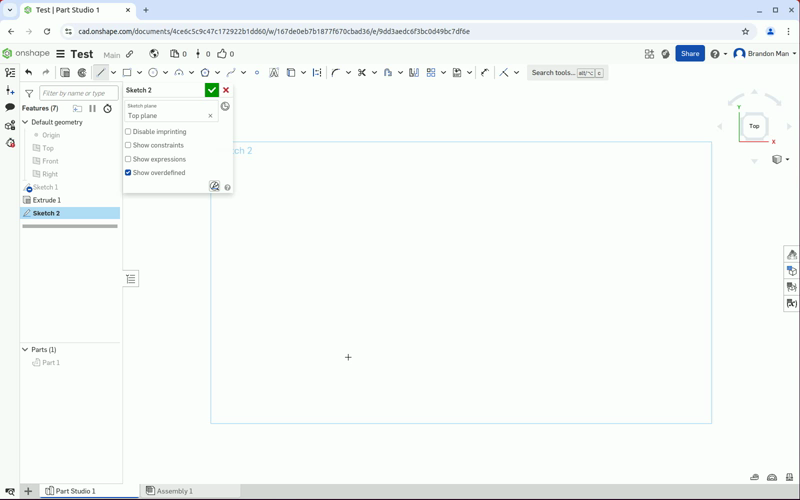
click(348, 356)
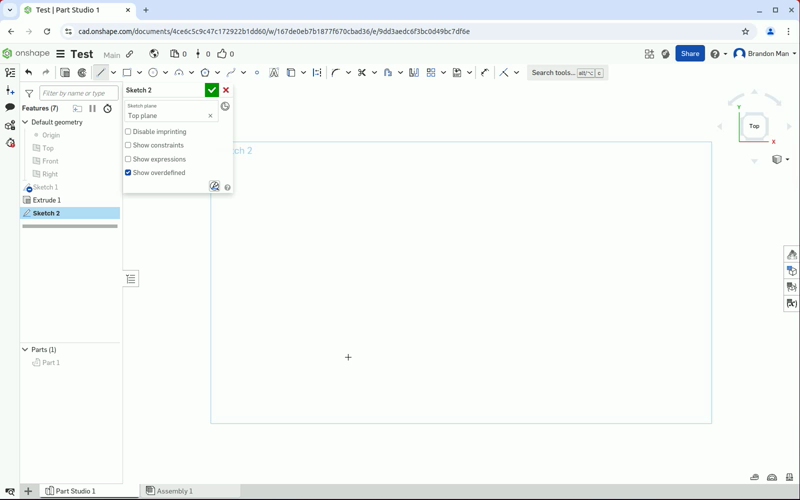
key_up(shift)
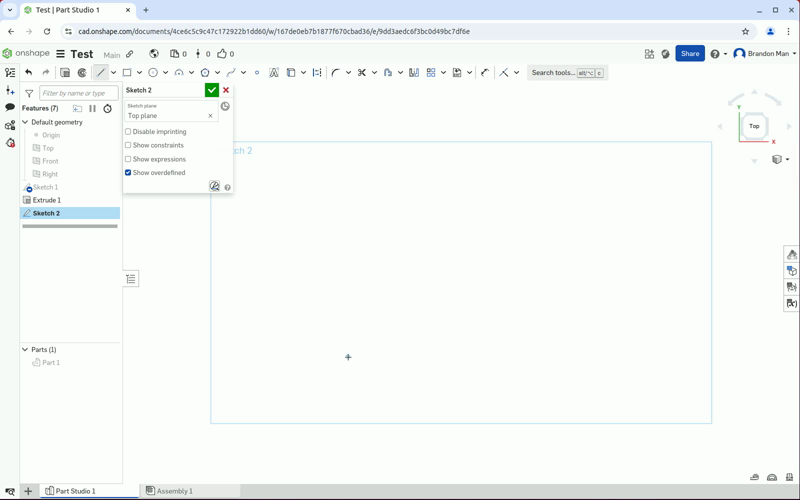
key_down(shift)
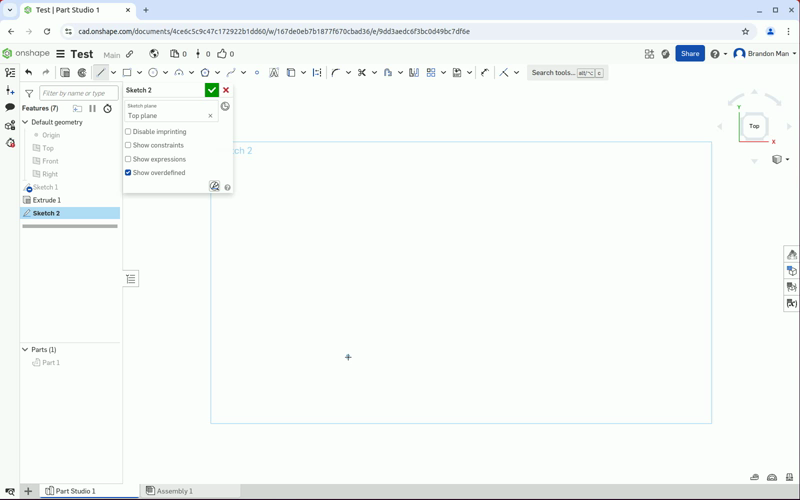
mouse_move(572, 356)
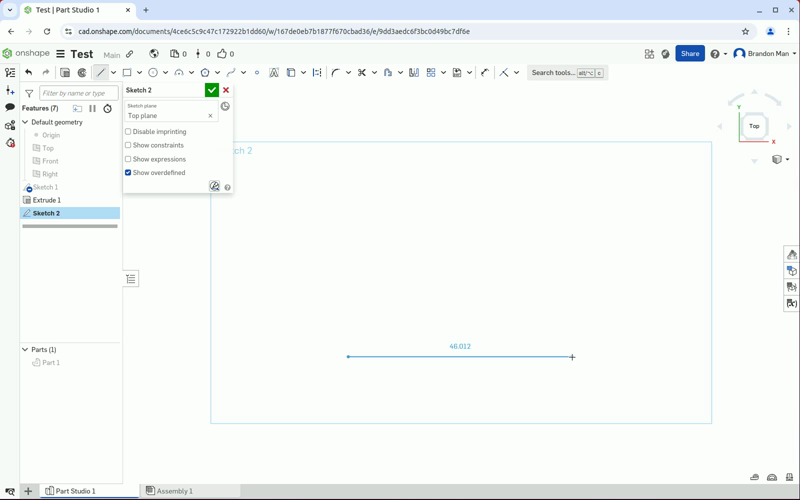
click(572, 356)
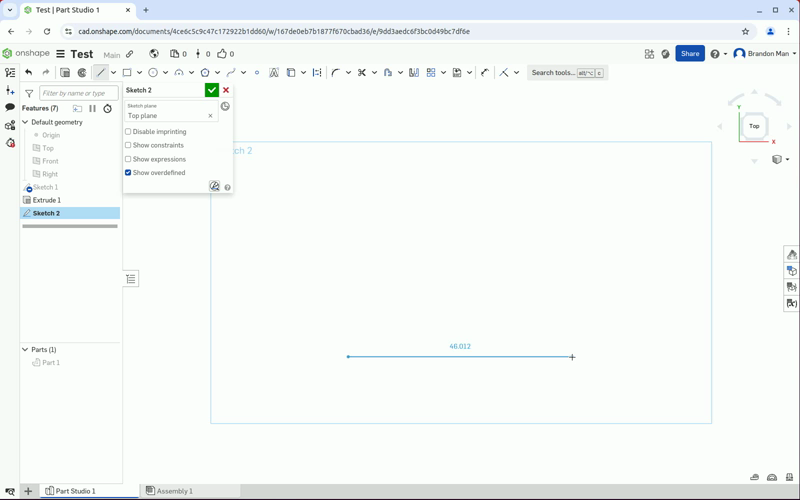
key_up(shift)
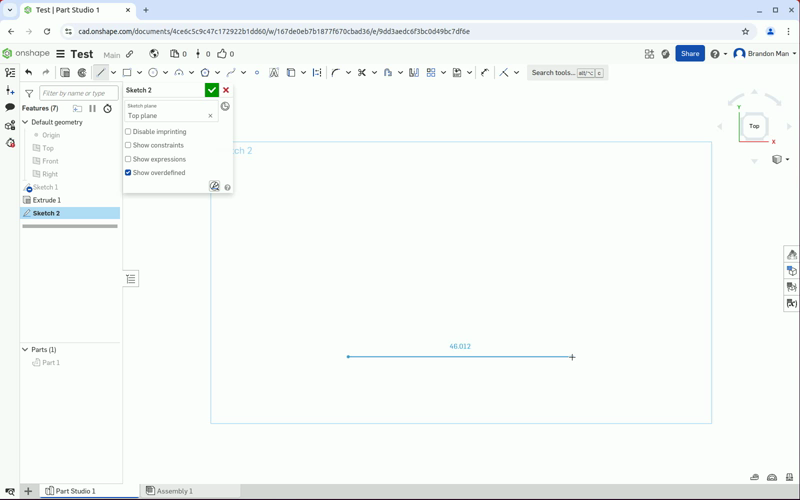
key_down(shift)
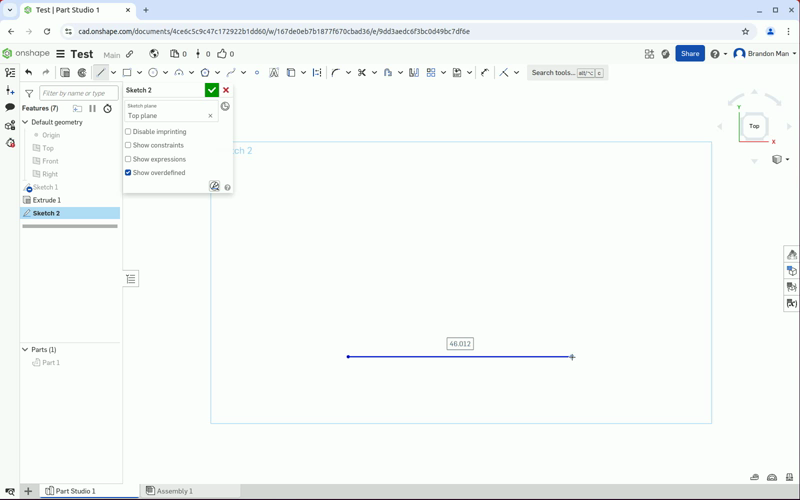
mouse_move(572, 217)
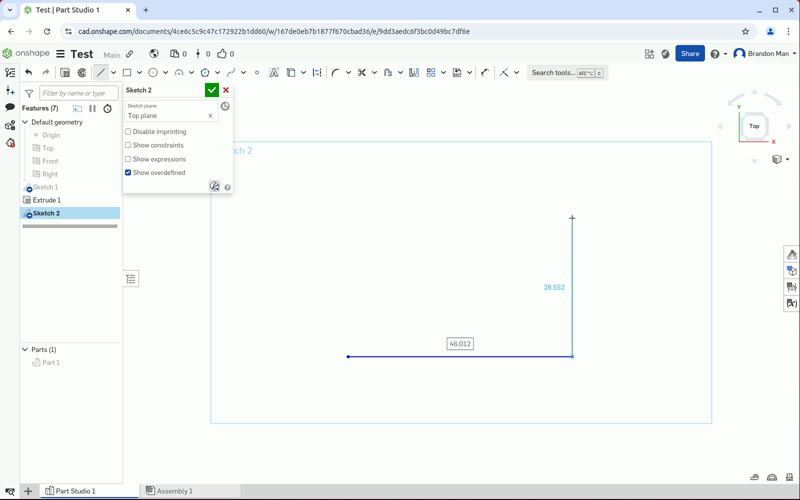
click(572, 217)
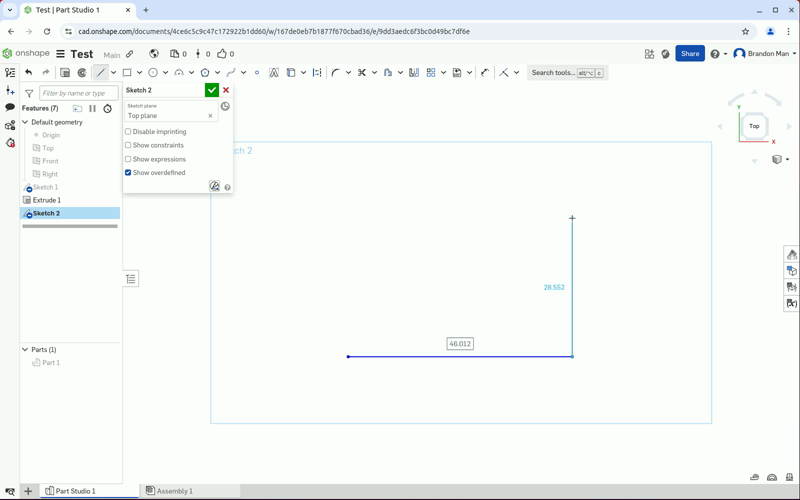
key_up(shift)
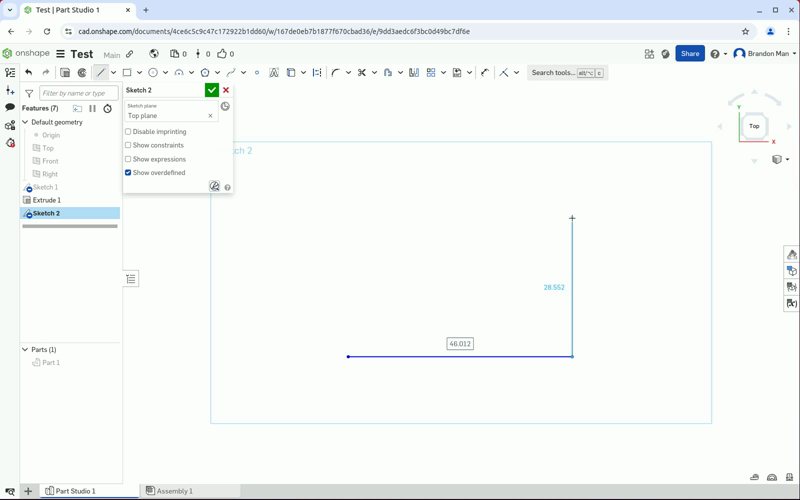
key_down(shift)
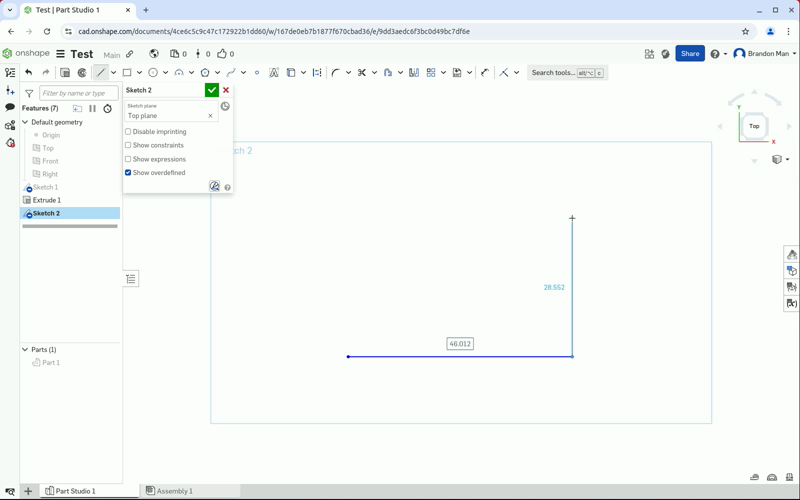
mouse_move(348, 217)
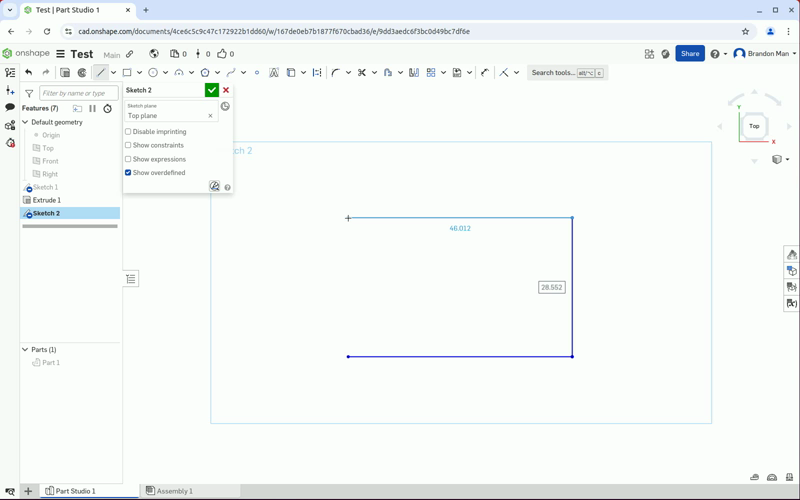
click(348, 217)
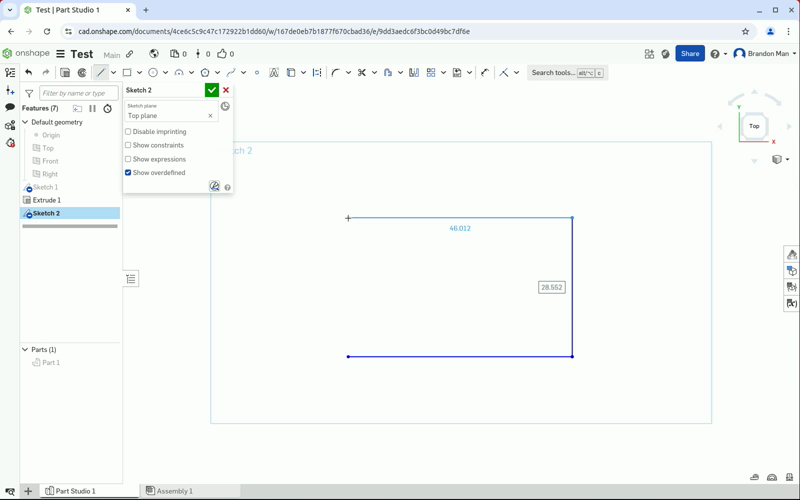
key_up(shift)
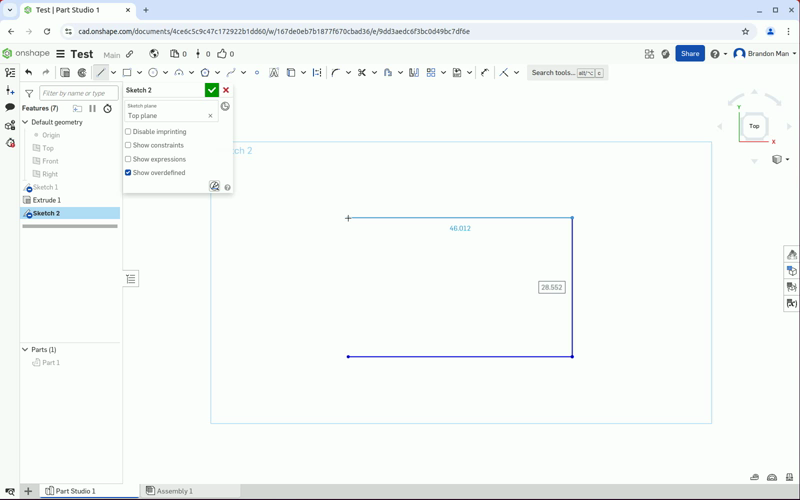
key_down(shift)
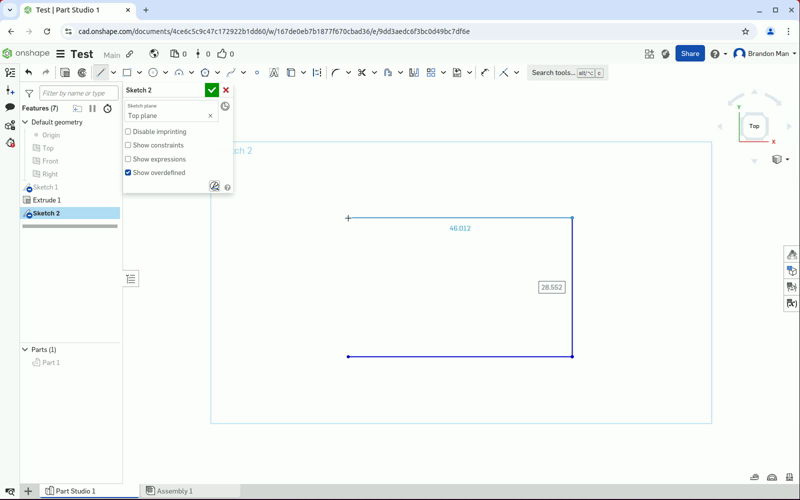
mouse_move(348, 356)
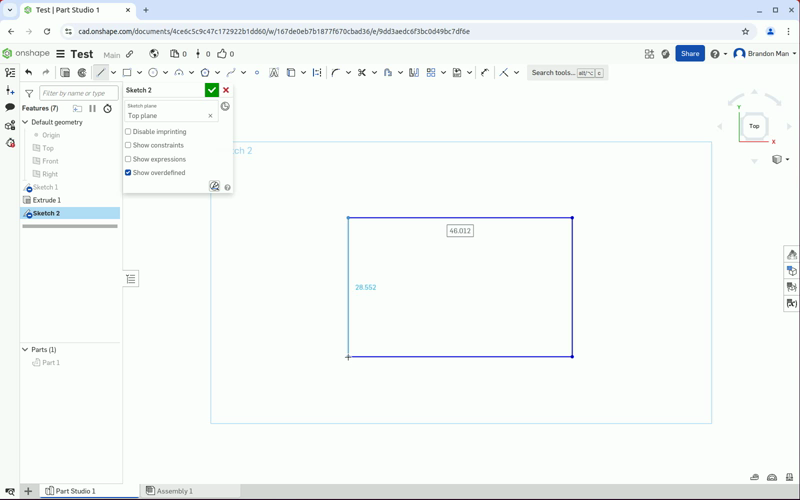
key_up(shift)
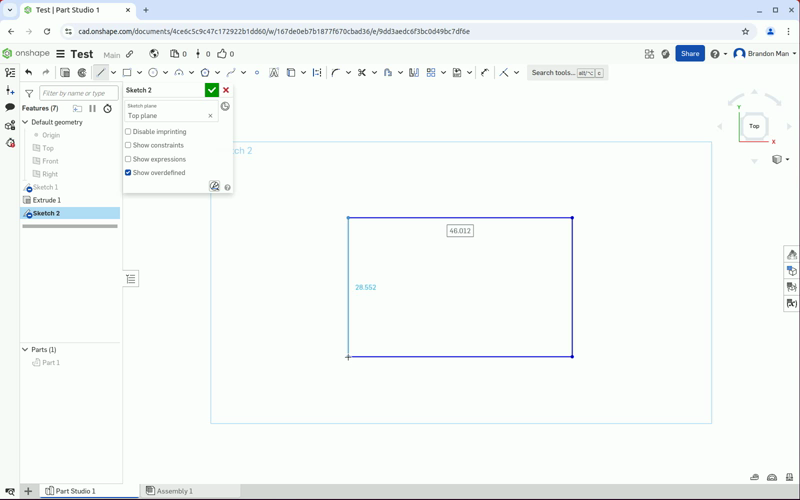
click(348, 356)
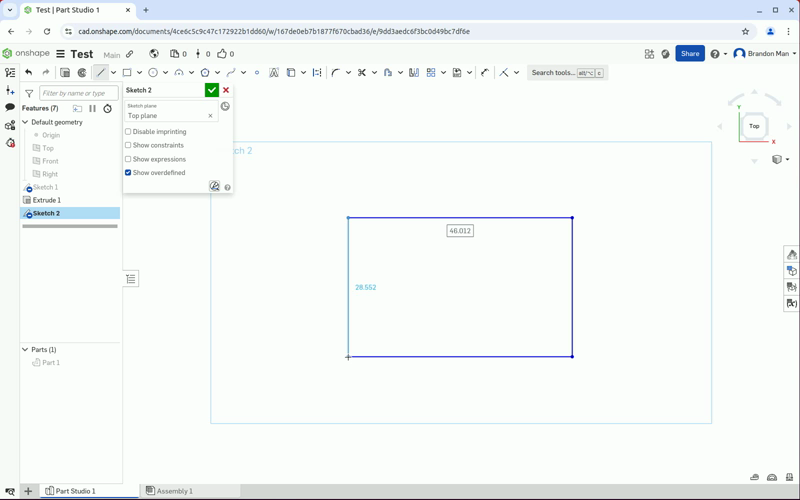
key(esc)
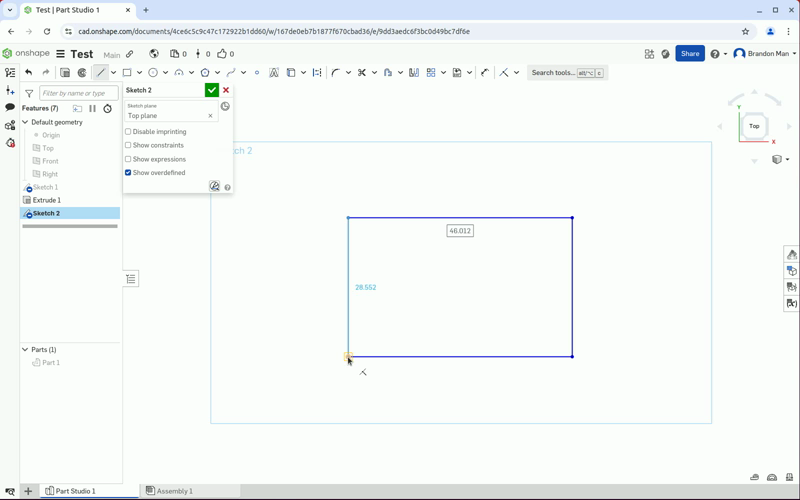
key(c)
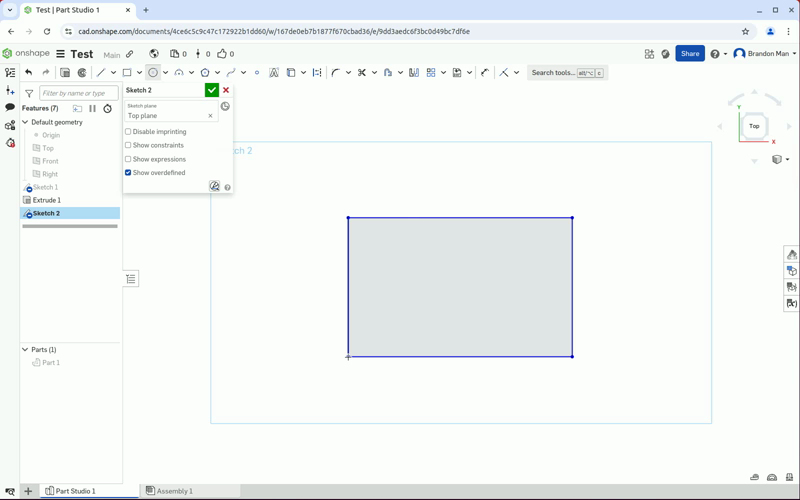
key_down(shift)
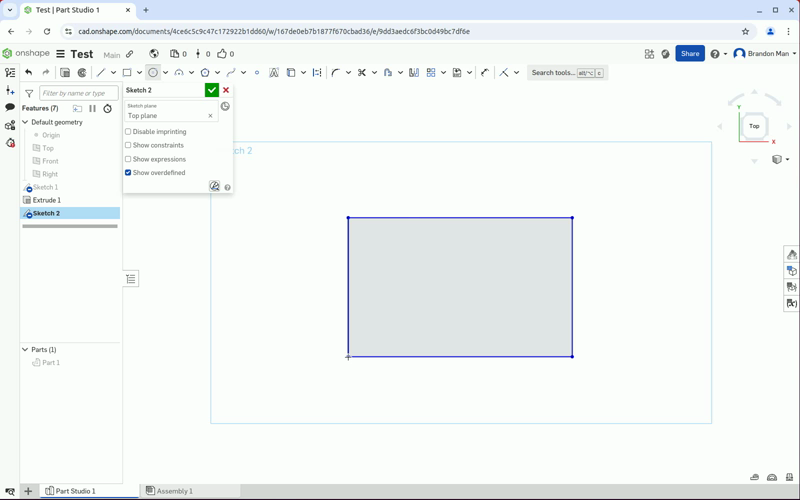
mouse_move(364, 340)
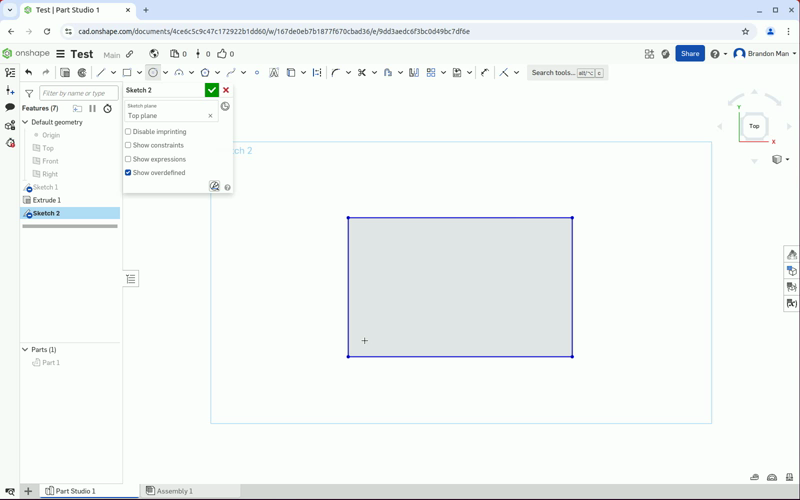
click(364, 340)
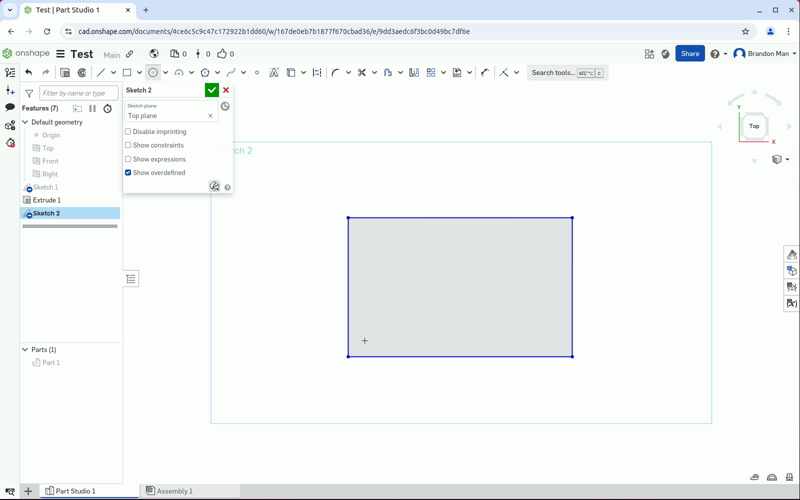
key_up(shift)
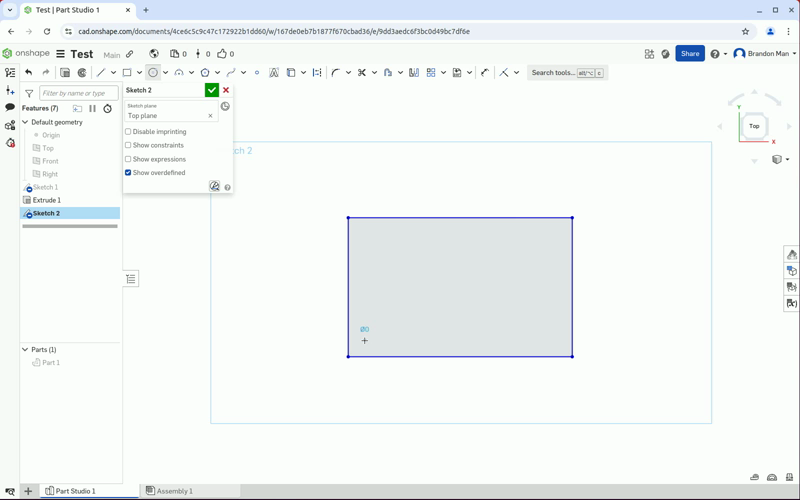
mouse_move(369, 340)
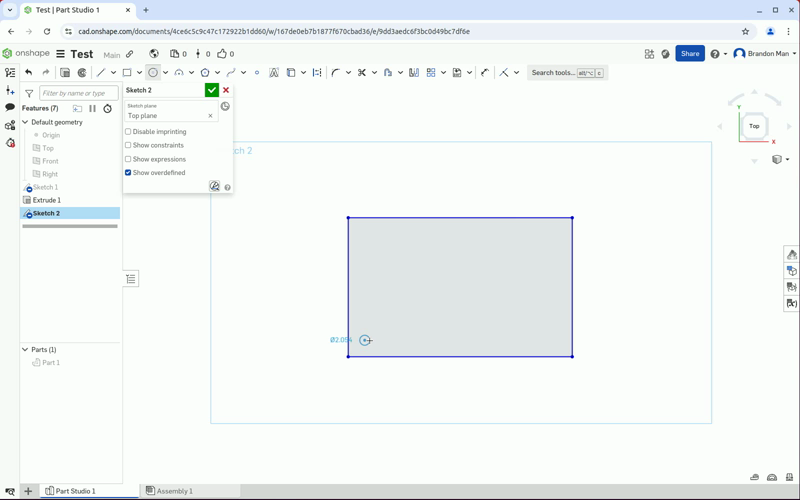
click(369, 340)
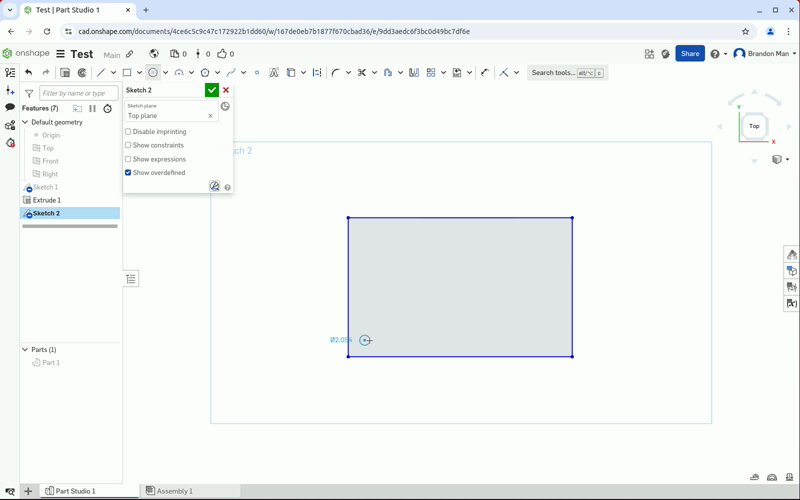
key(esc)
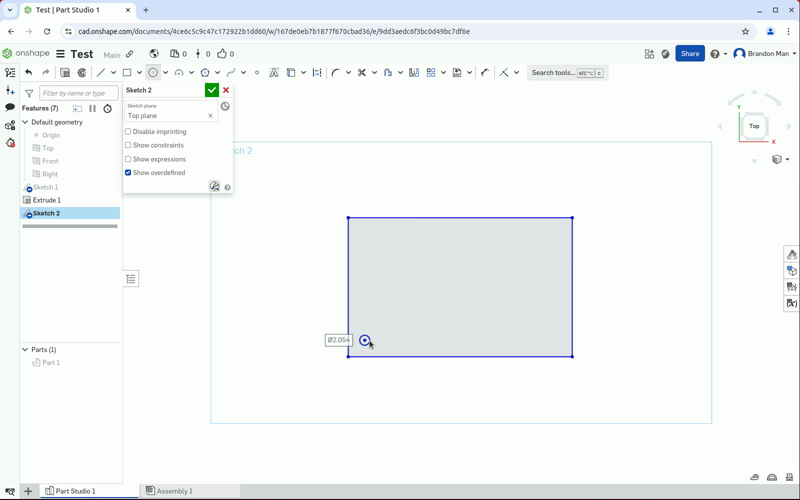
key(c)
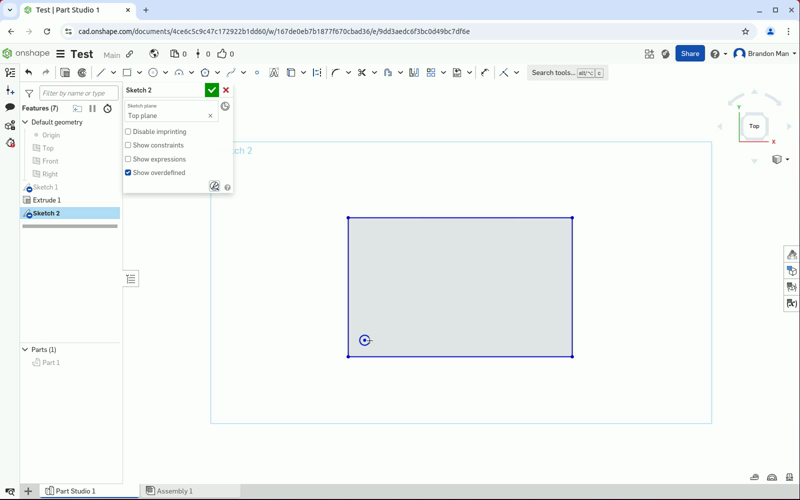
key_down(shift)
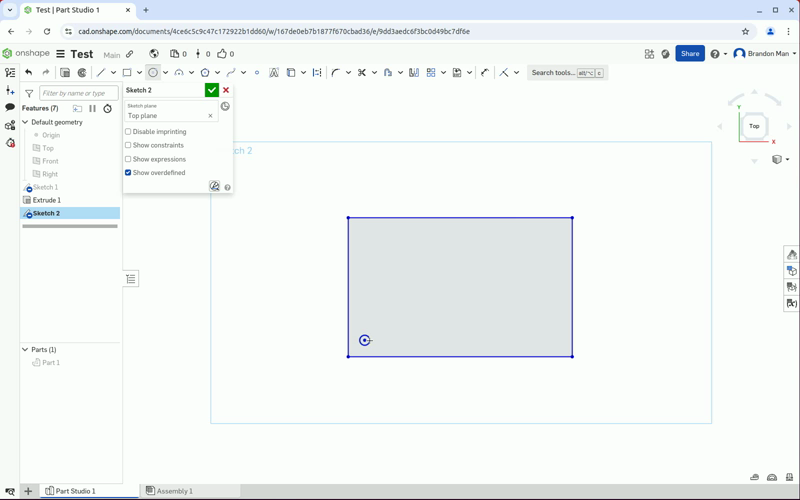
mouse_move(364, 231)
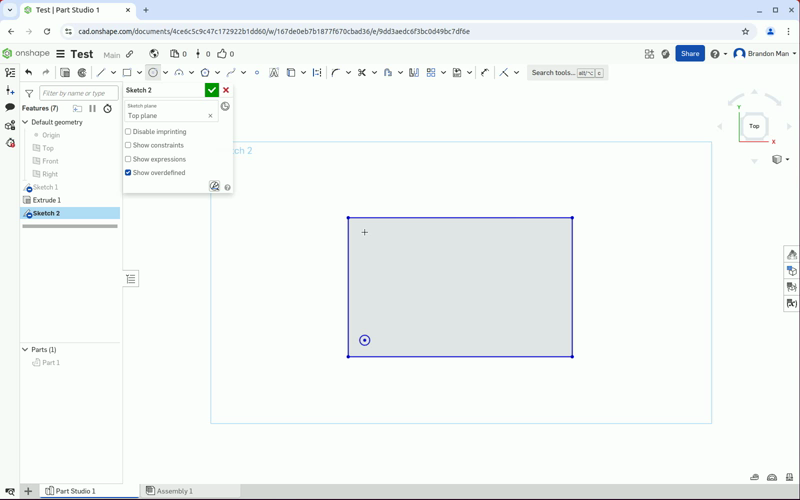
click(364, 231)
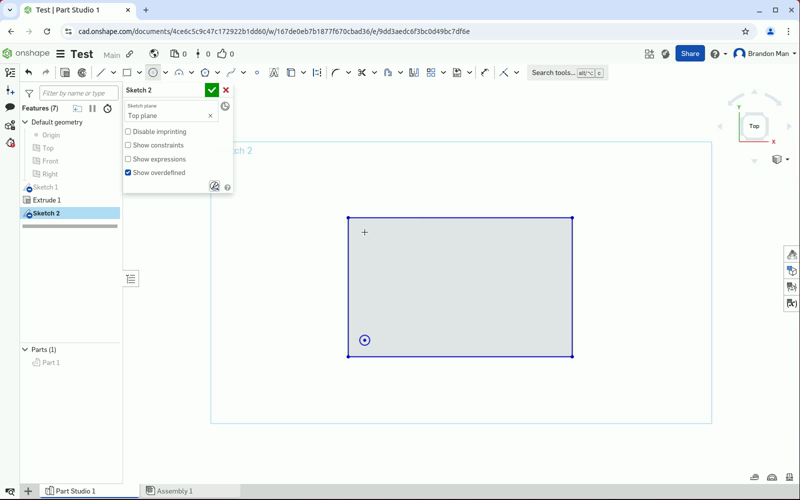
key_up(shift)
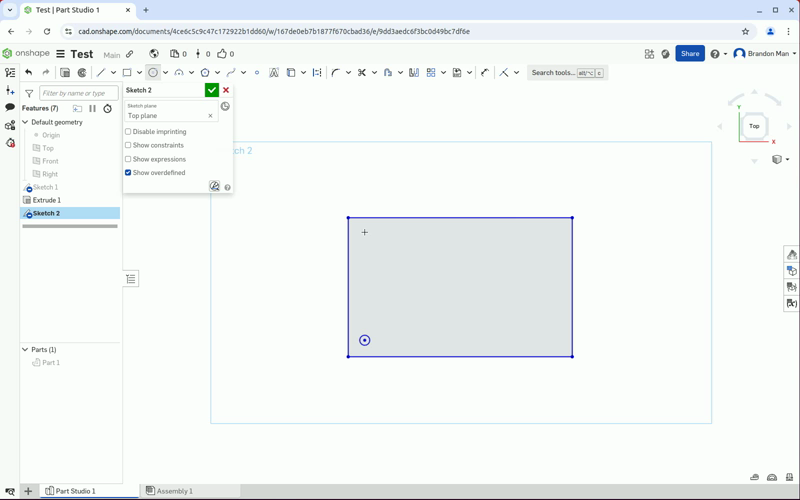
mouse_move(369, 231)
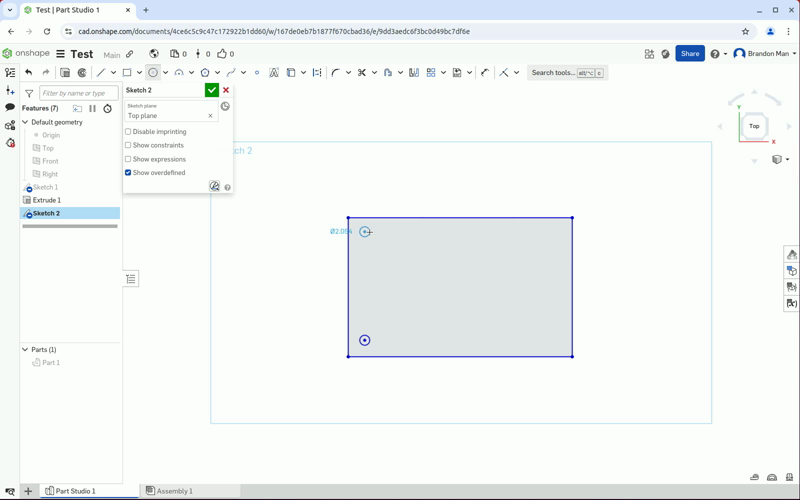
click(369, 231)
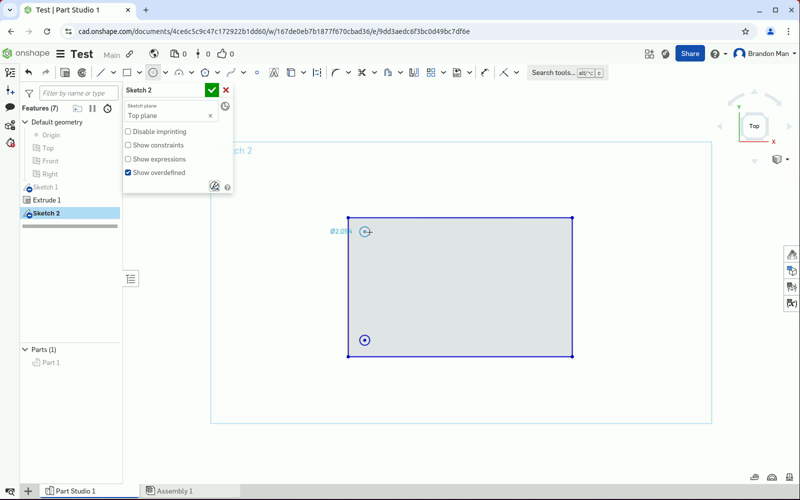
key(esc)
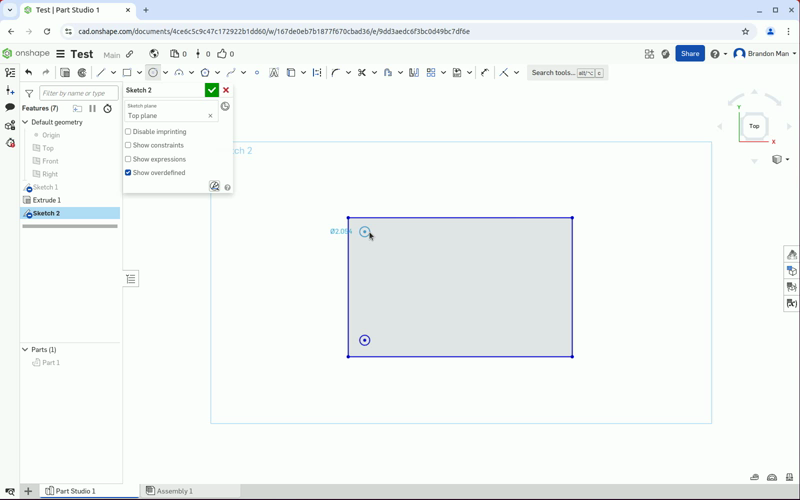
key(c)
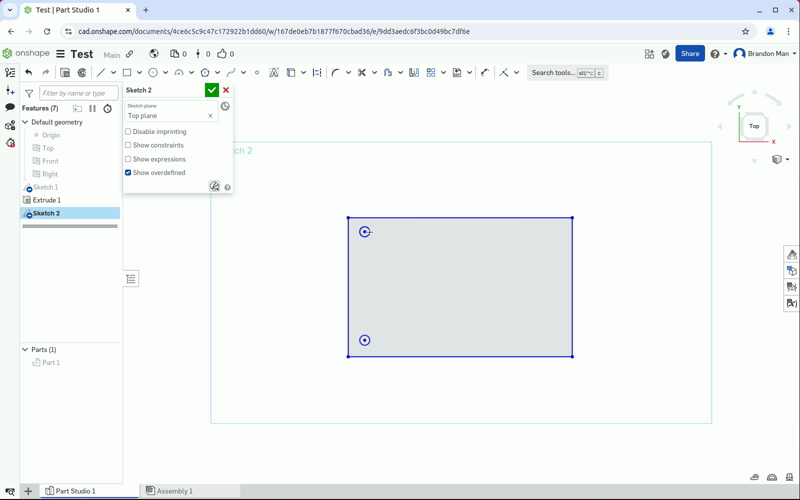
key_down(shift)
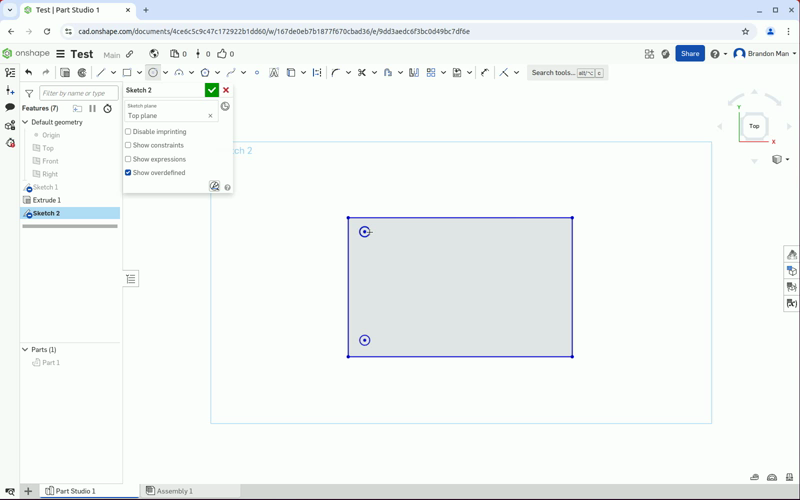
mouse_move(461, 285)
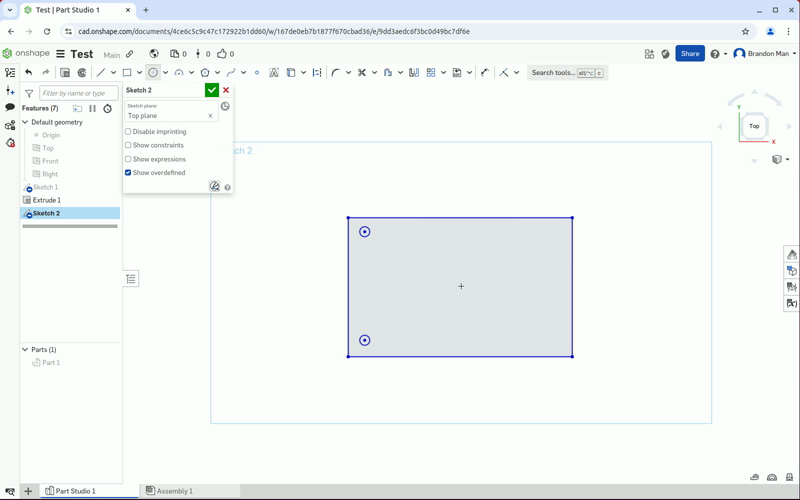
click(461, 285)
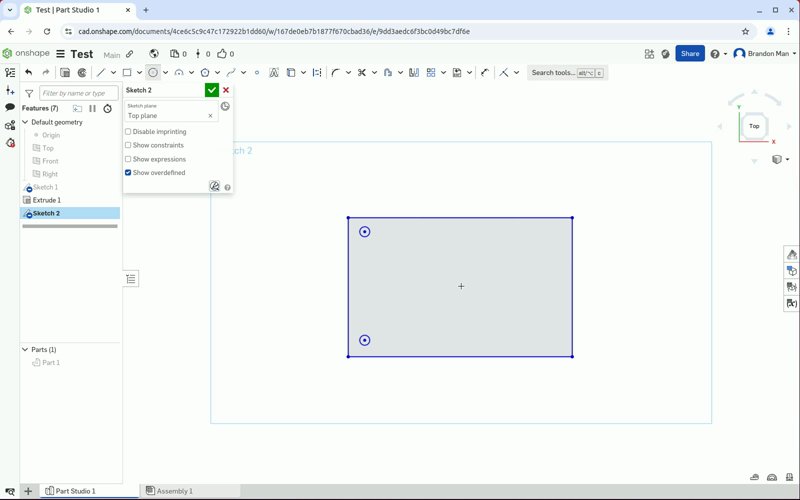
key_up(shift)
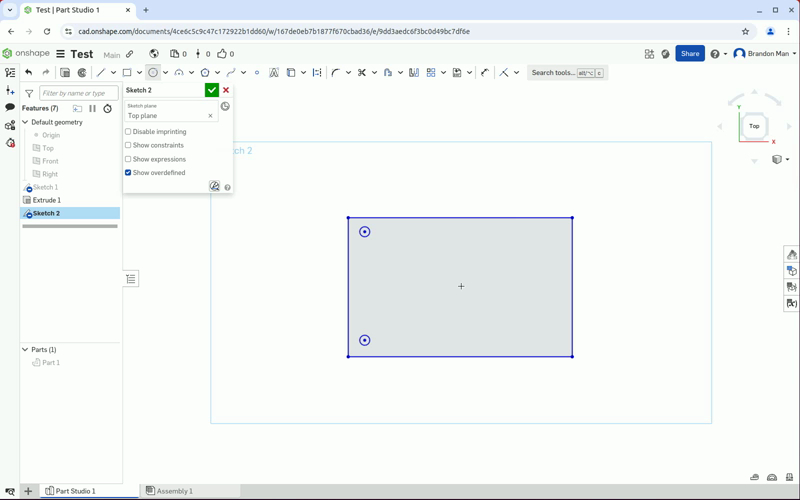
mouse_move(489, 285)
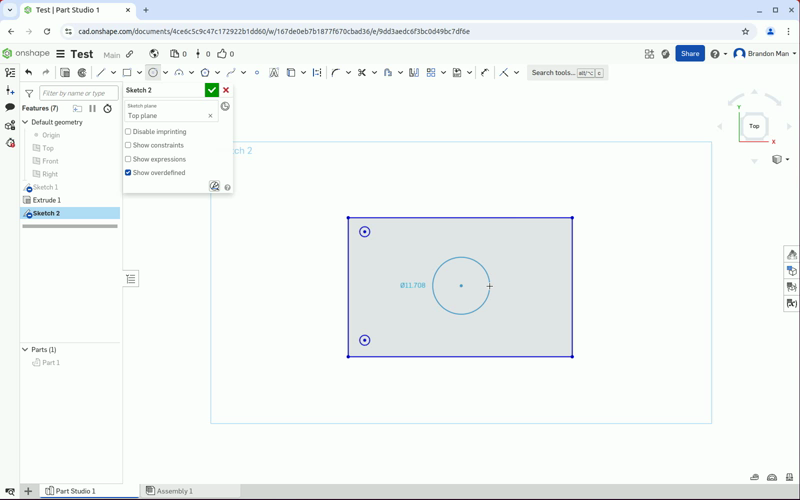
click(489, 285)
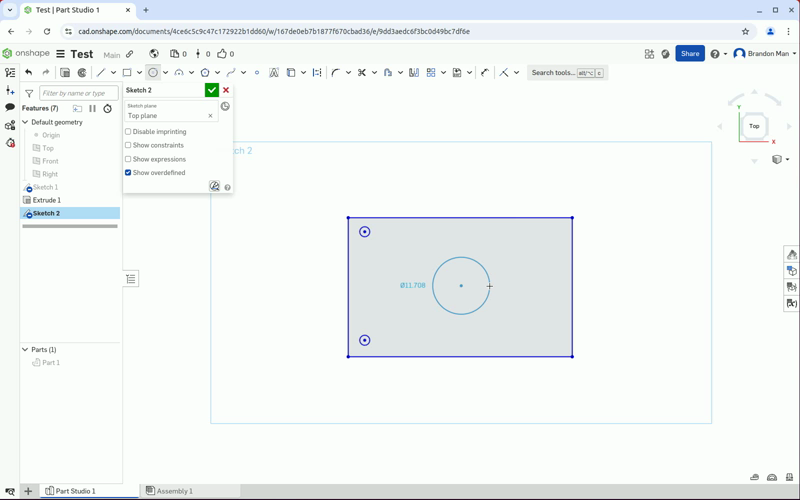
key(esc)
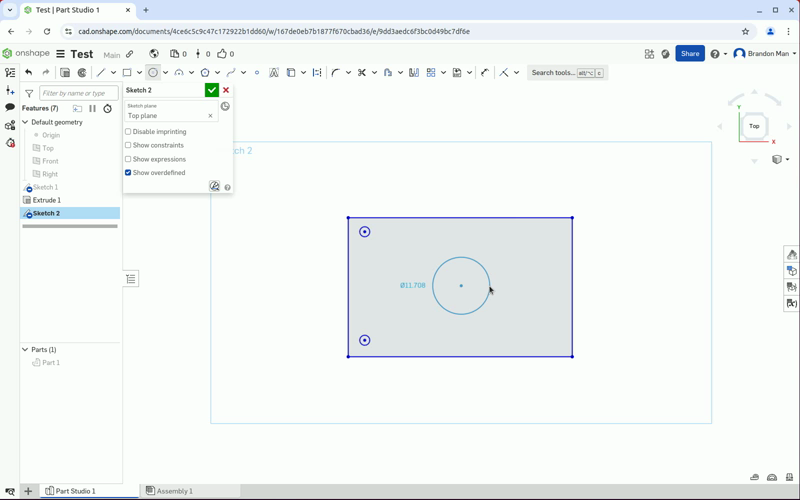
key(c)
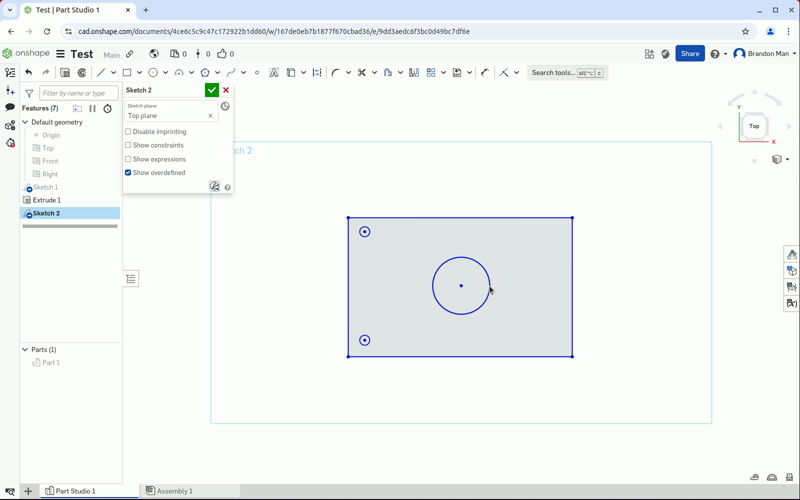
key_down(shift)
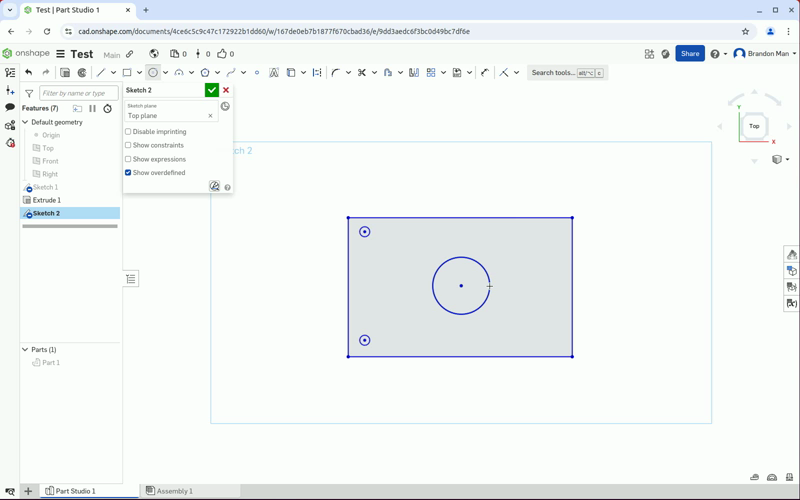
mouse_move(555, 340)
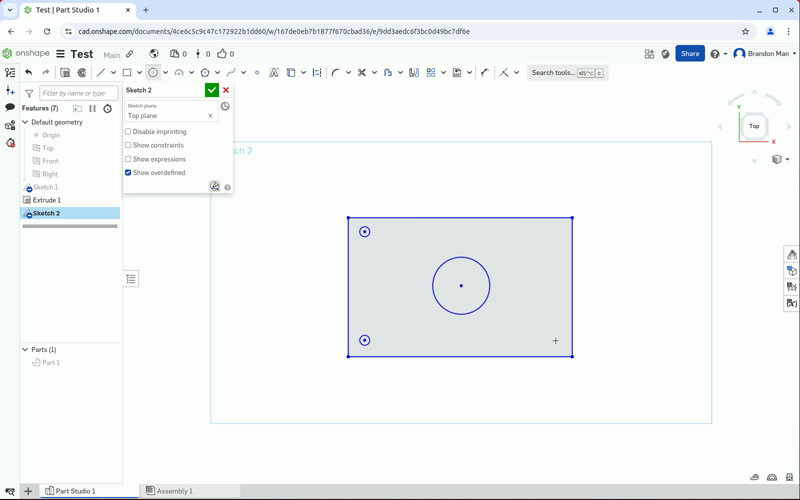
click(555, 340)
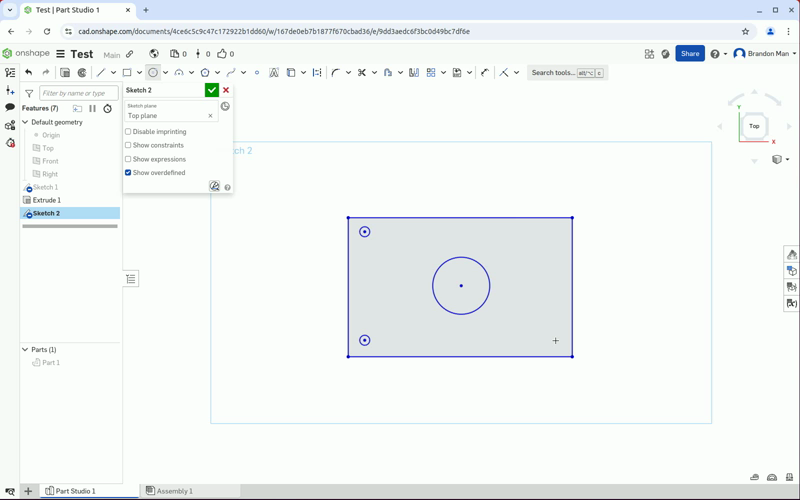
key_up(shift)
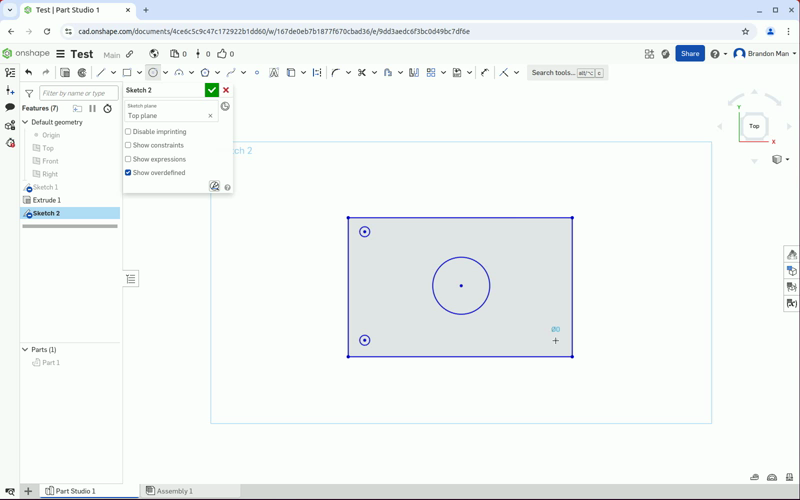
mouse_move(560, 340)
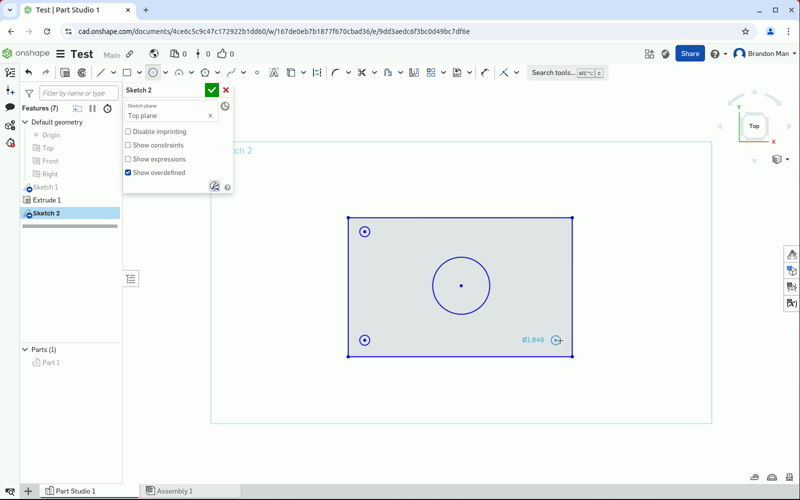
click(560, 340)
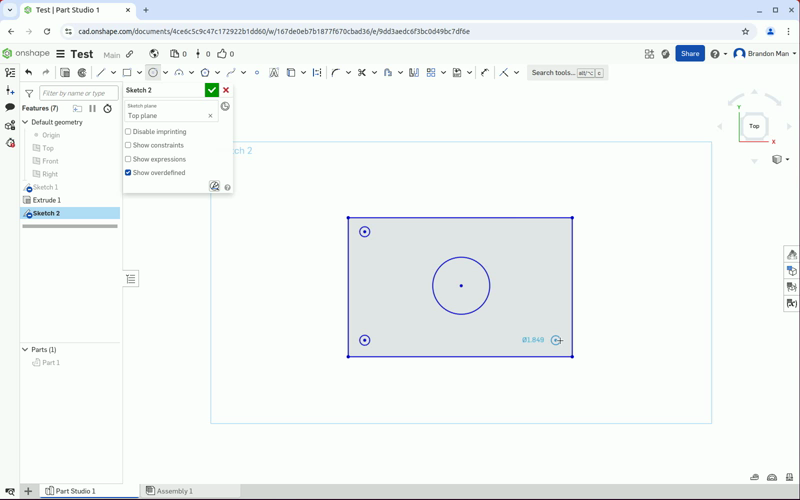
key(esc)
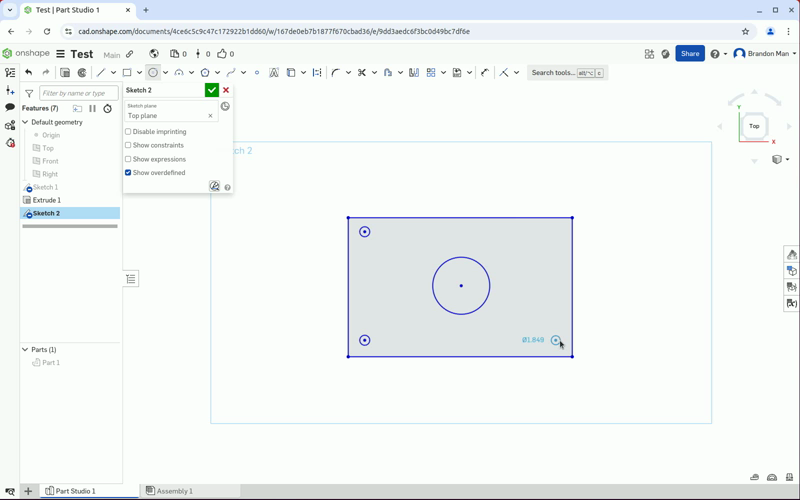
key(c)
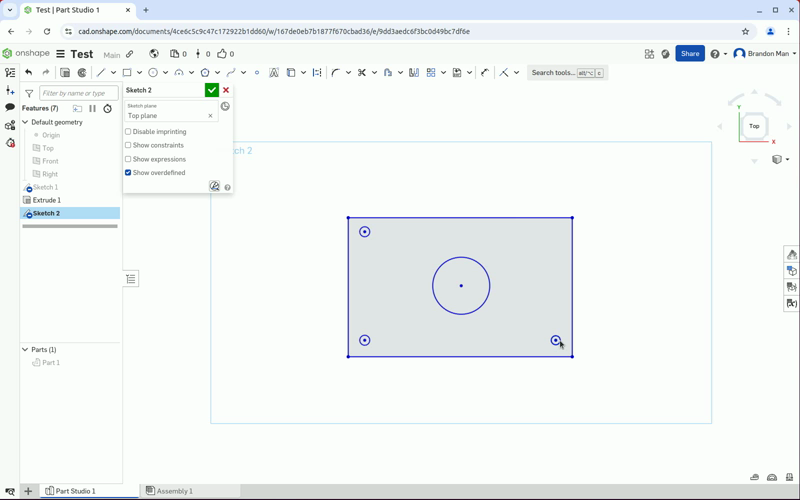
key_down(shift)
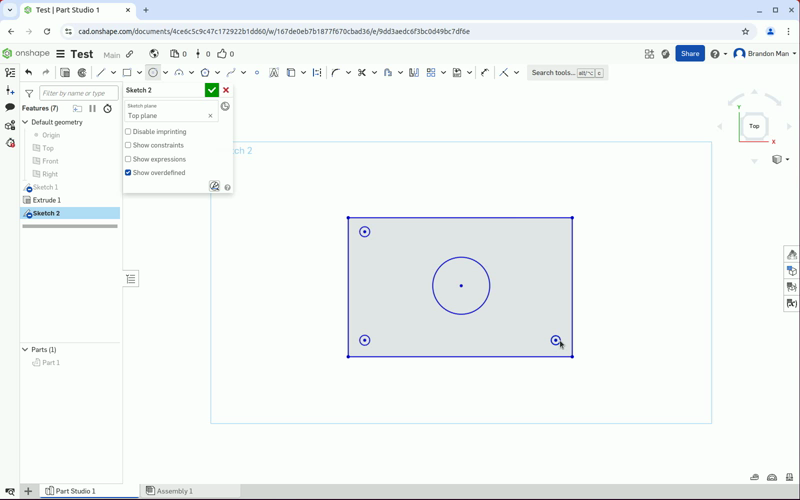
mouse_move(555, 231)
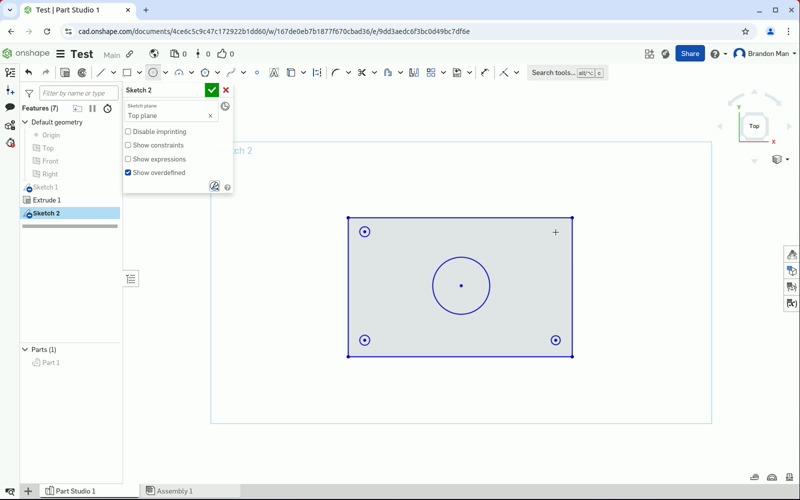
click(555, 231)
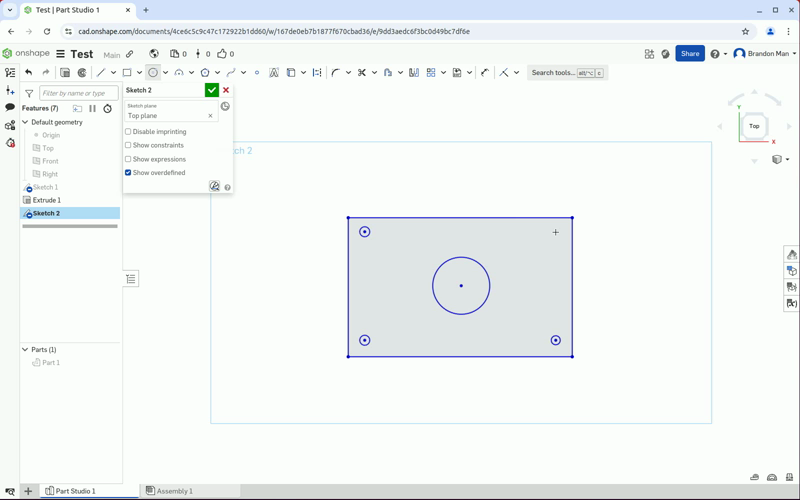
key_up(shift)
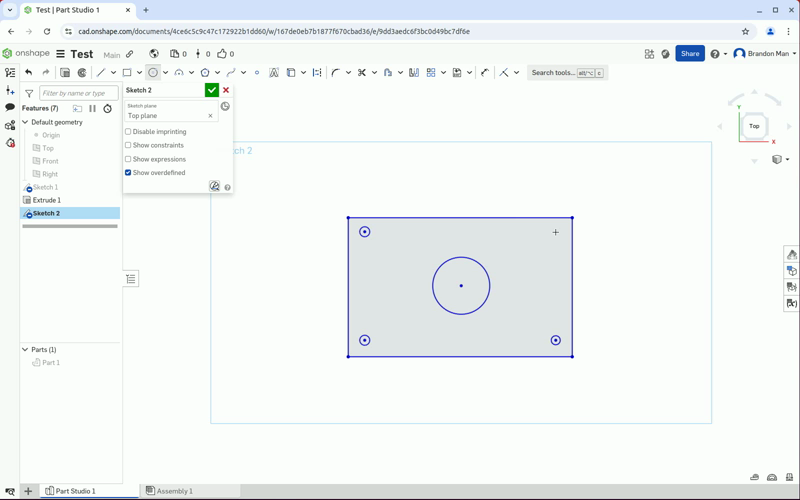
mouse_move(560, 231)
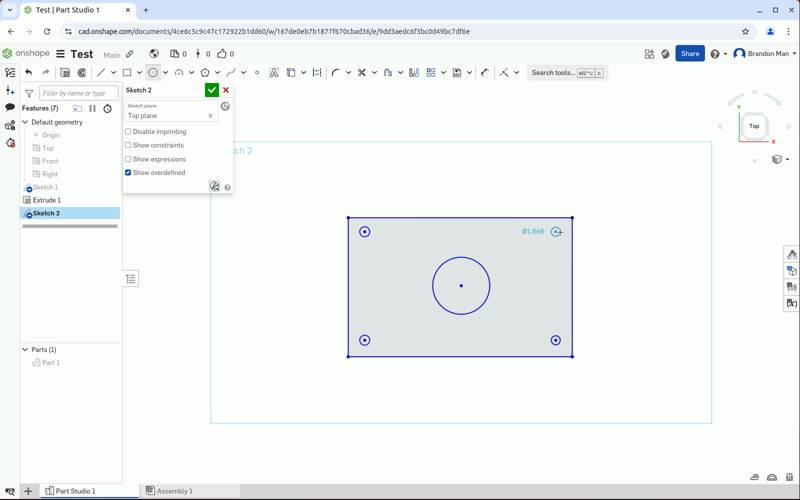
click(560, 231)
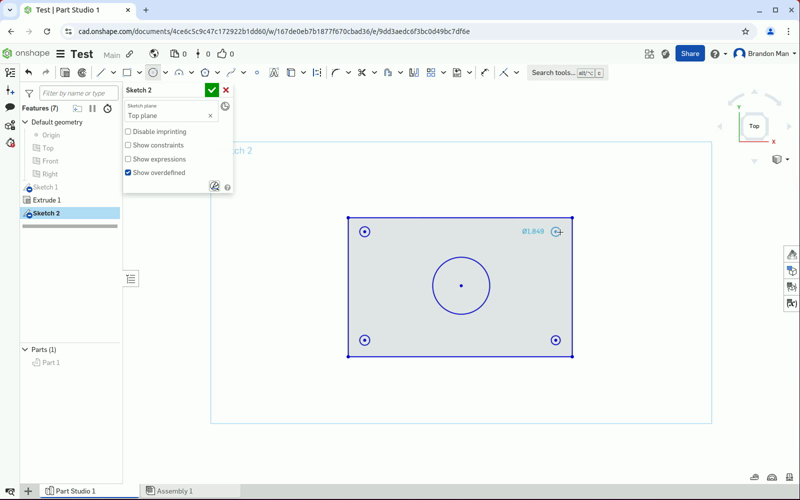
key(esc)
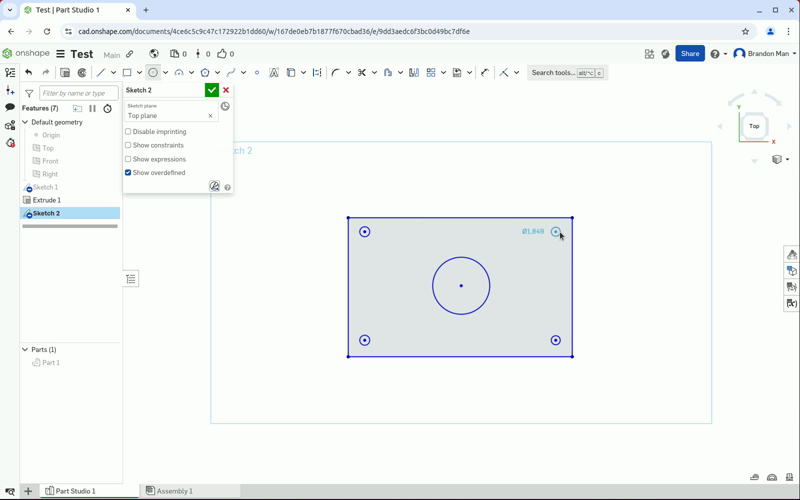
mouse_move(505, 236)
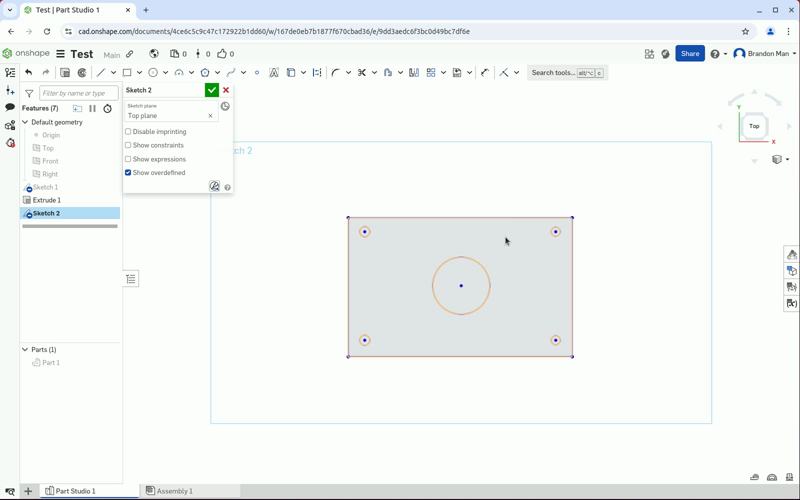
click(505, 236)
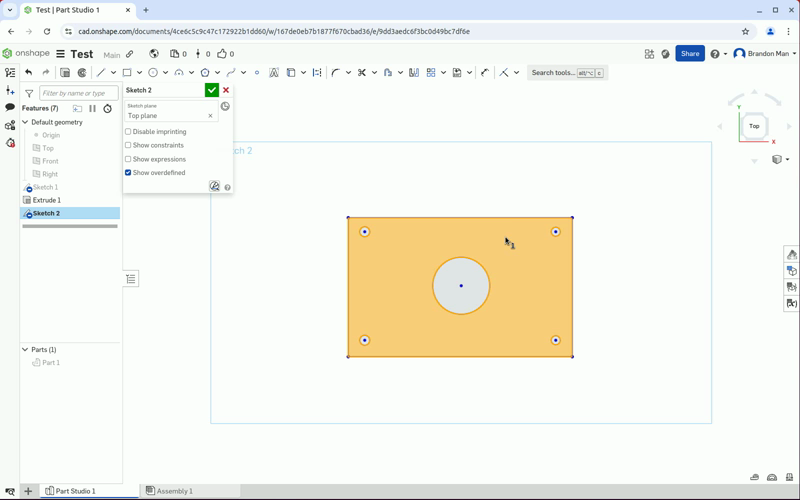
mouse_move(73, 352)
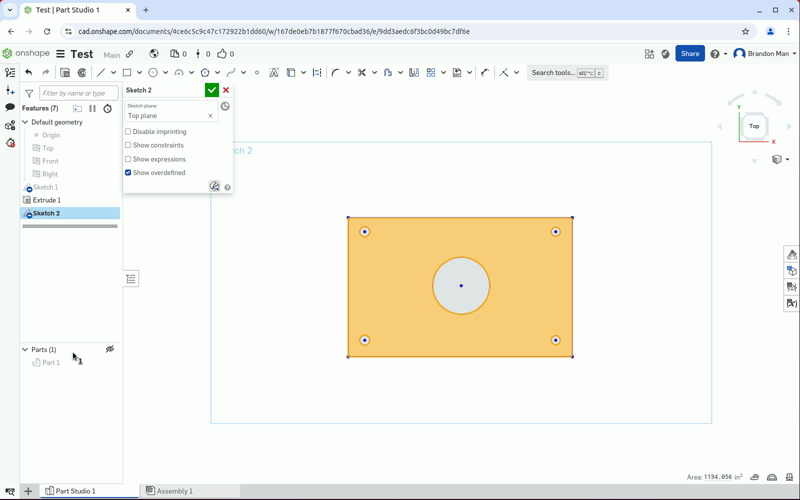
key(shift+y)
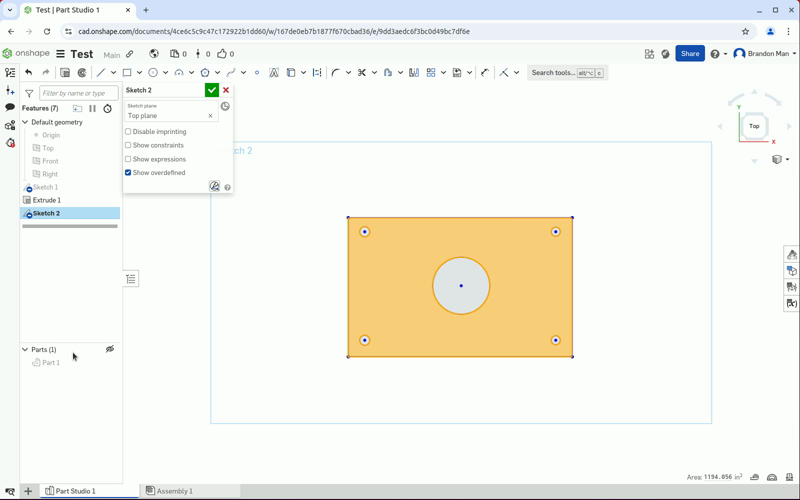
key(shift+e)
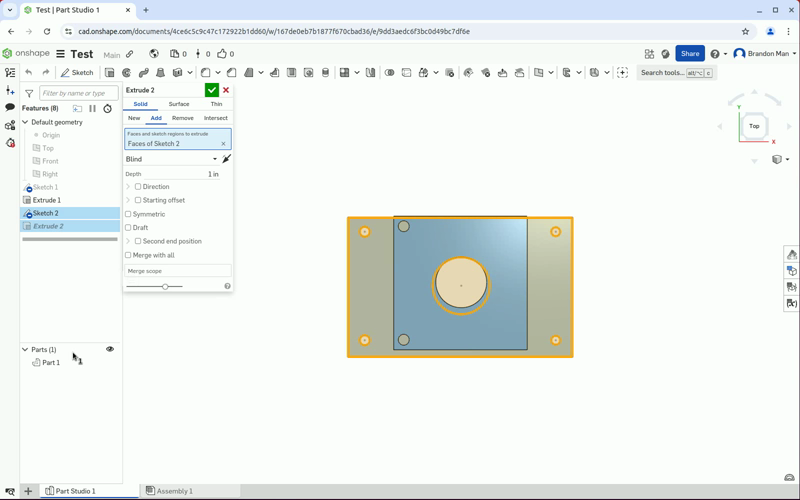
mouse_move(143, 106)
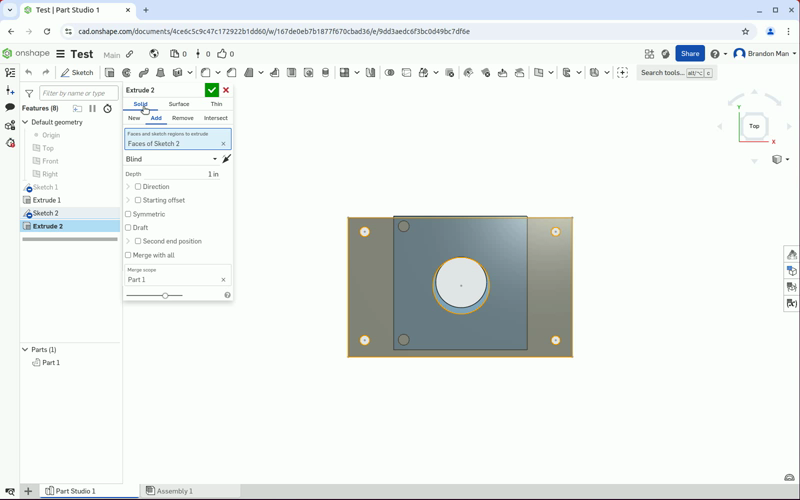
click(143, 106)
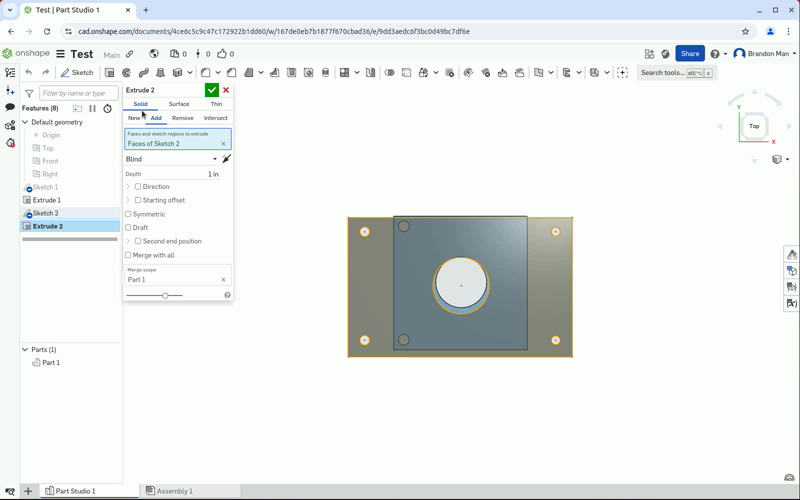
mouse_move(137, 120)
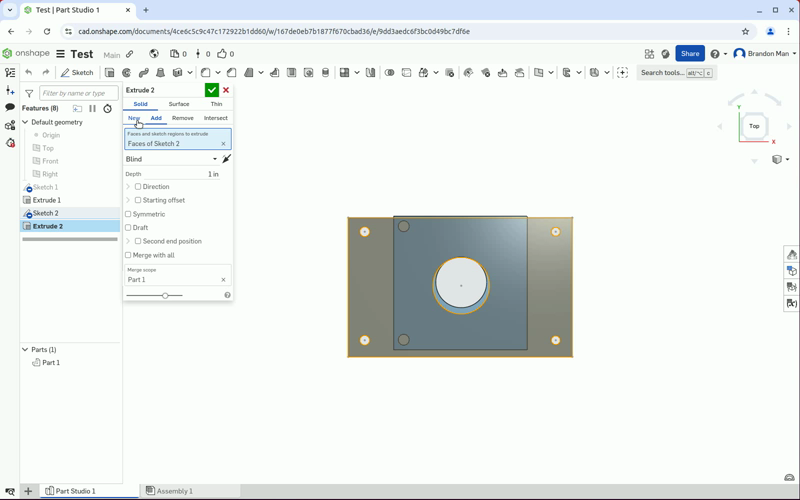
click(137, 120)
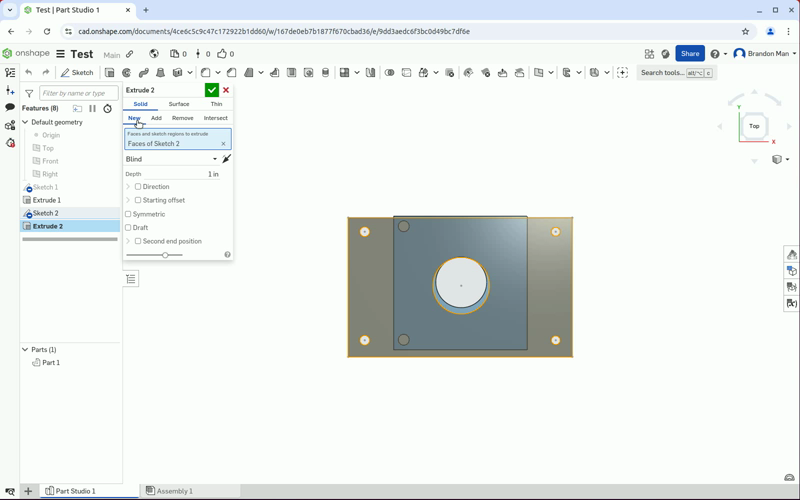
key(tab, 4)
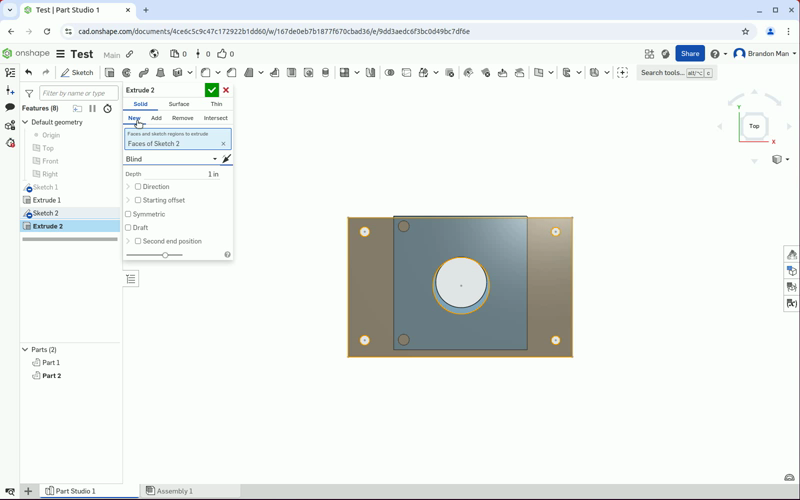
text(3.851)
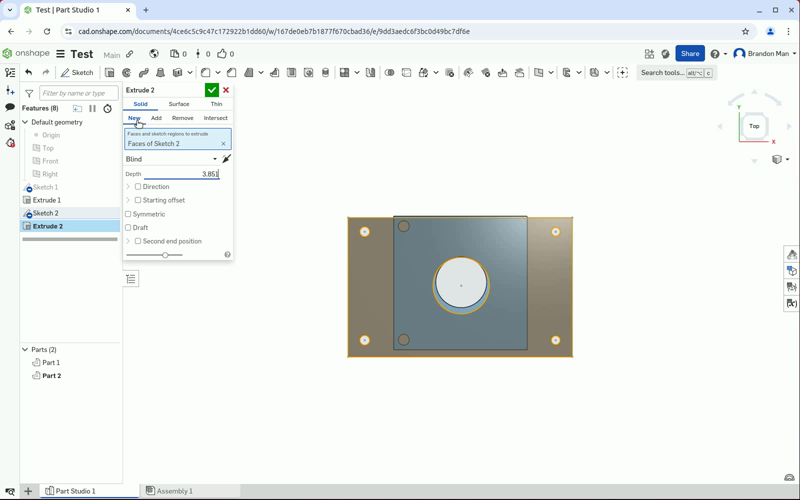
key(enter)
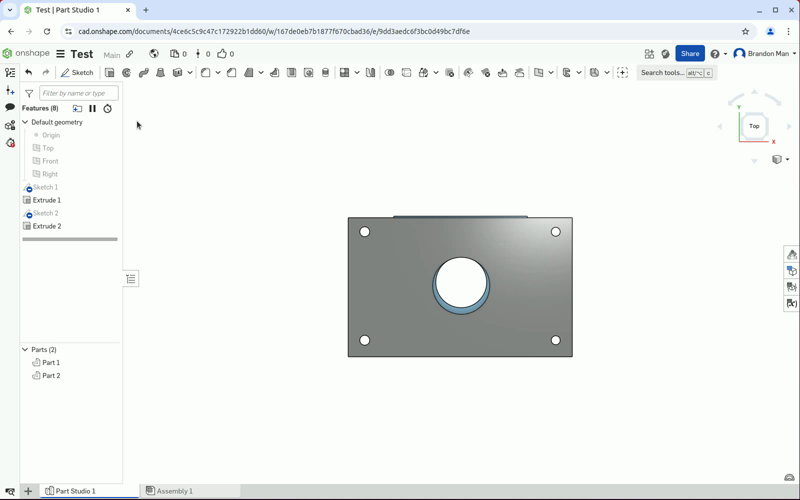
key(shift+h)
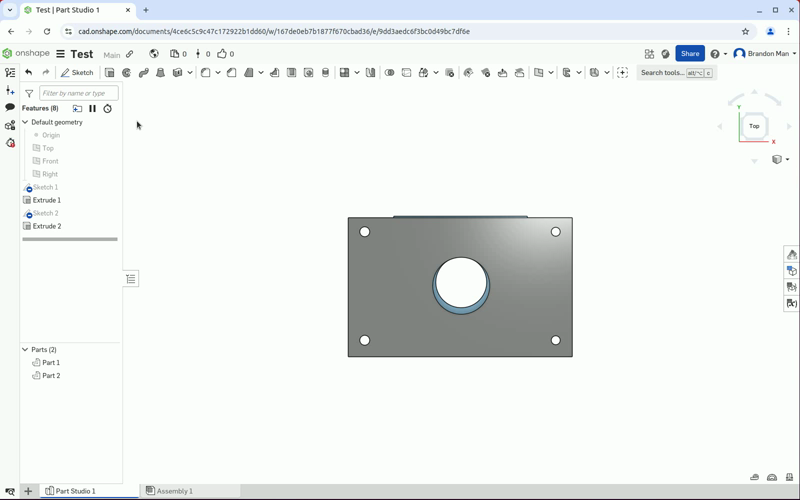
key(shift+h)
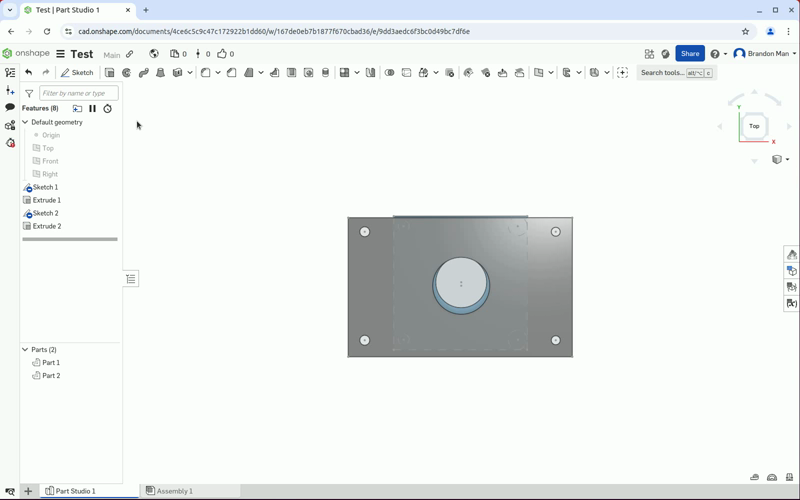
key(shift+7)
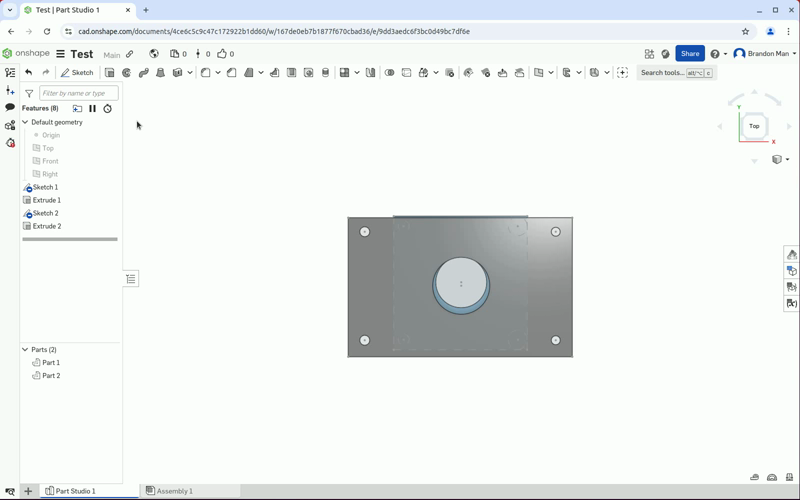
key(up, 3)
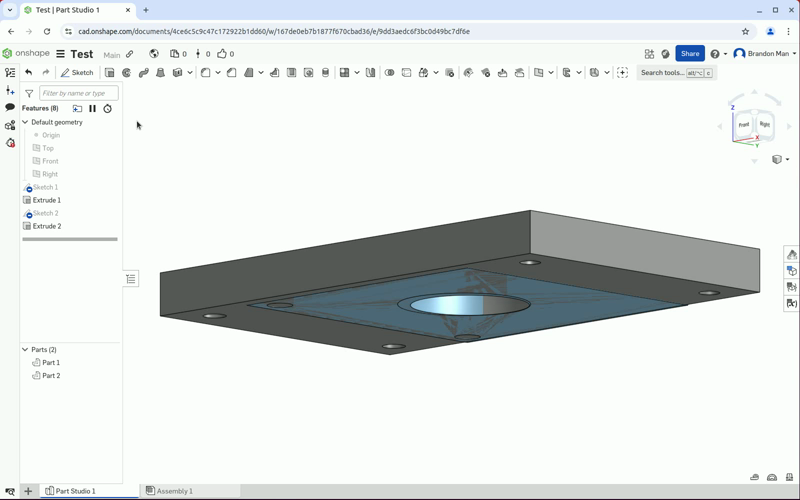
key(left, 3)
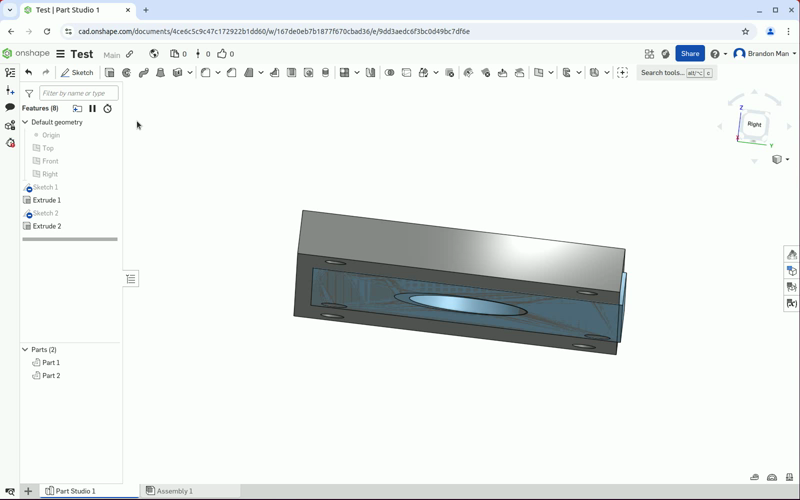
key(right, 3)
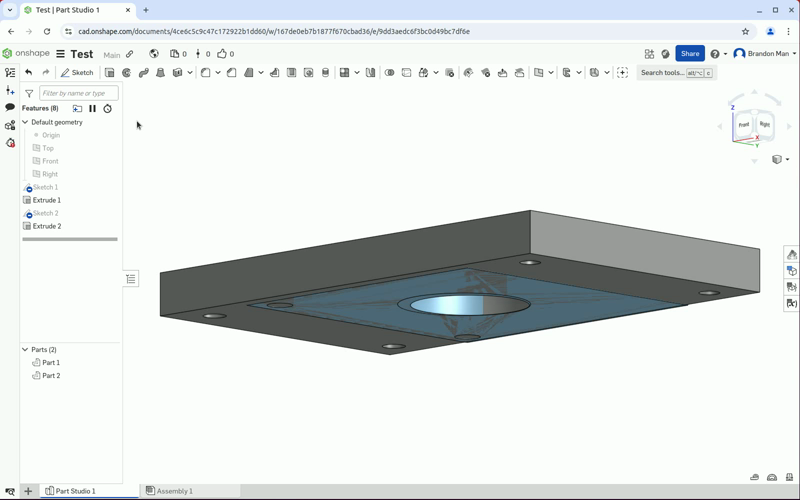
key(down, 3)
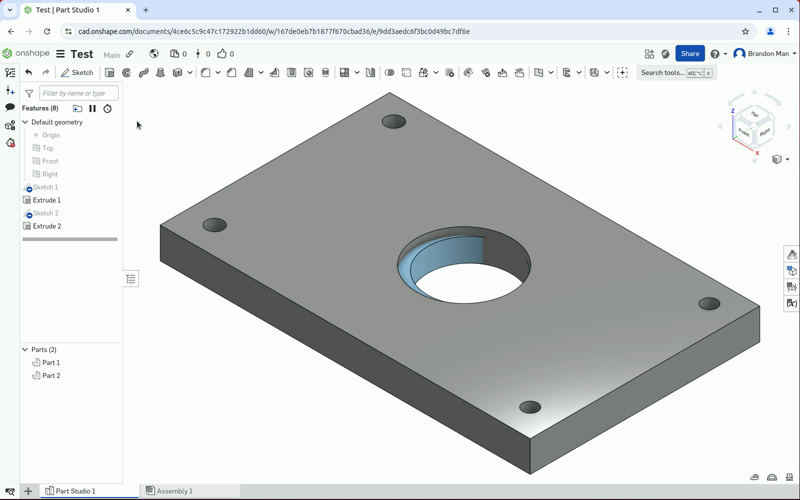
mouse_move(73, 189)
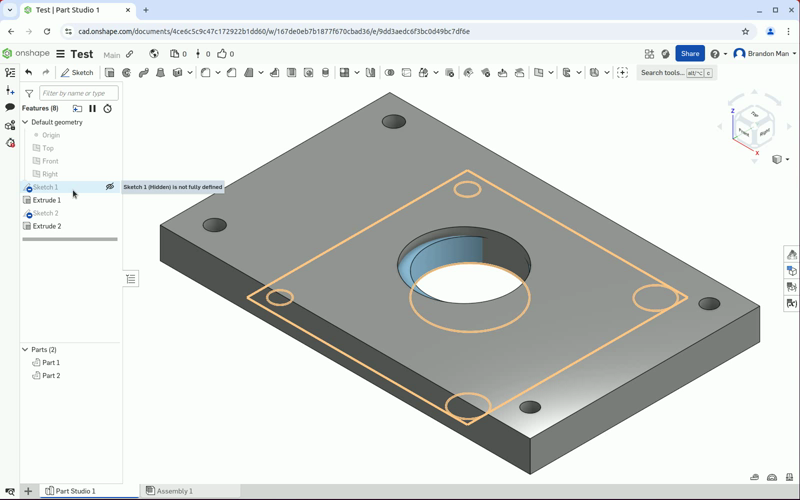
click(73, 189)